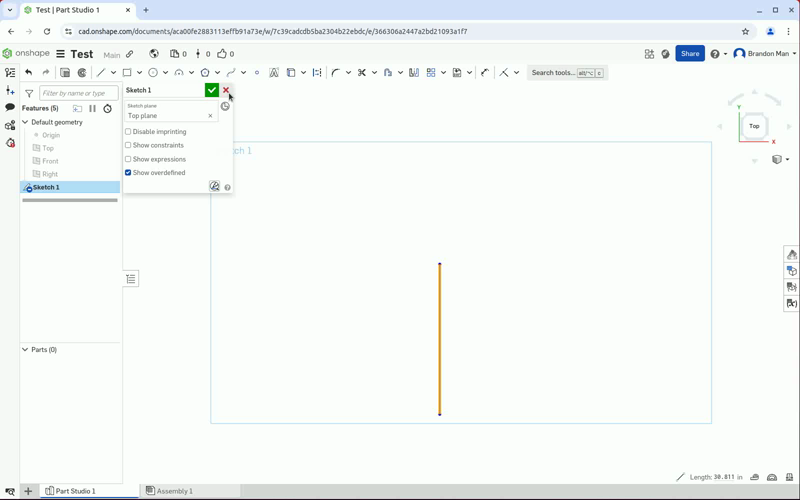
key(shift+h)
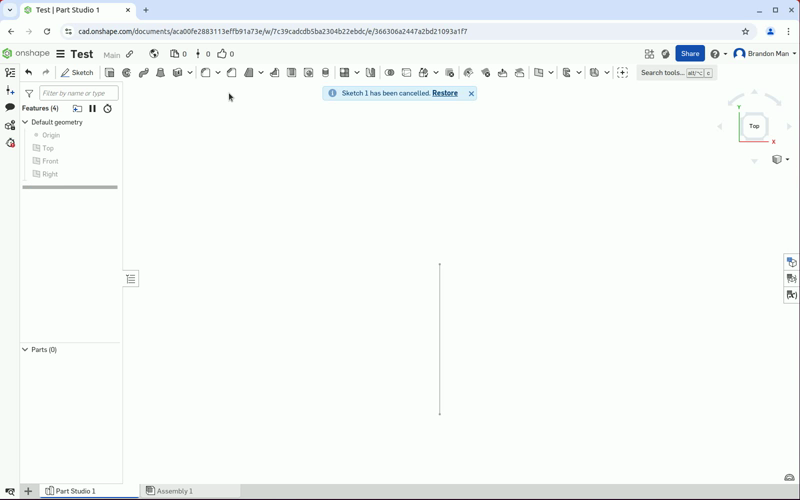
mouse_move(73, 352)
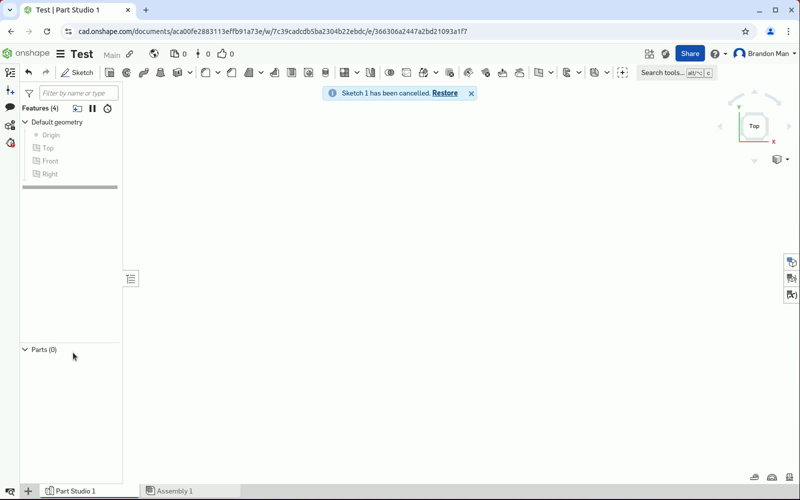
key(y)
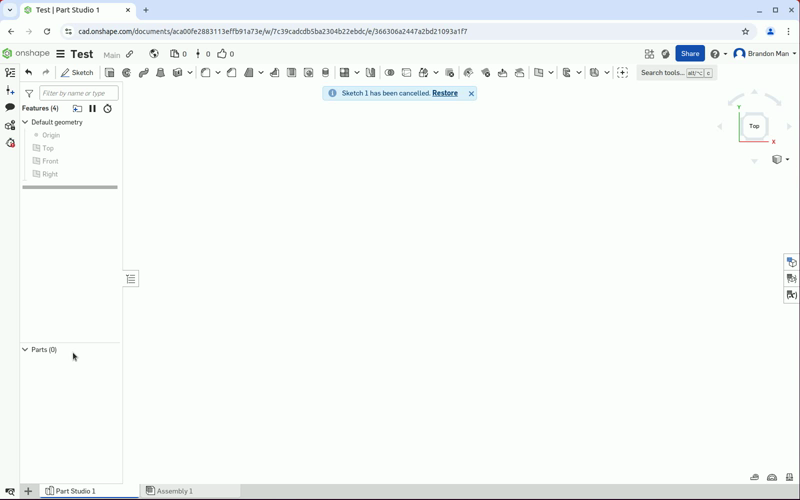
key(shift+p)
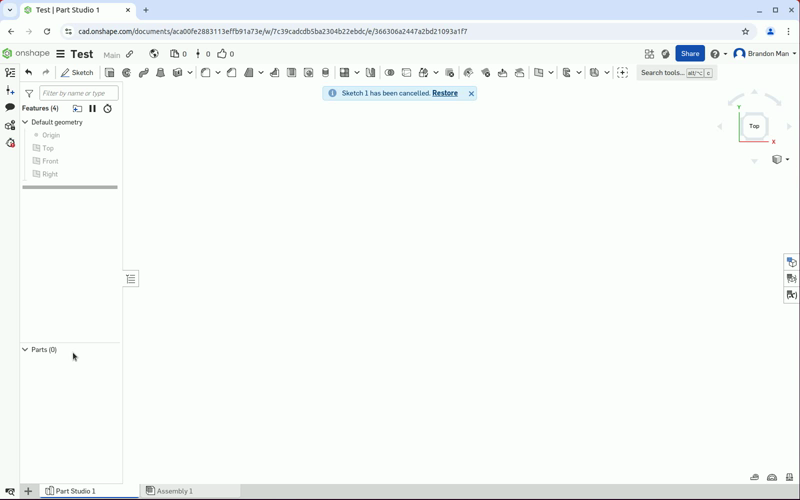
key(space)
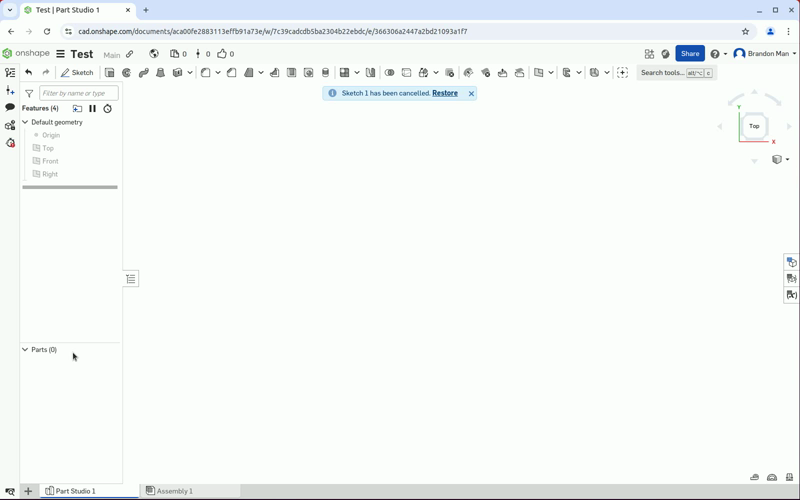
key_down(shift)
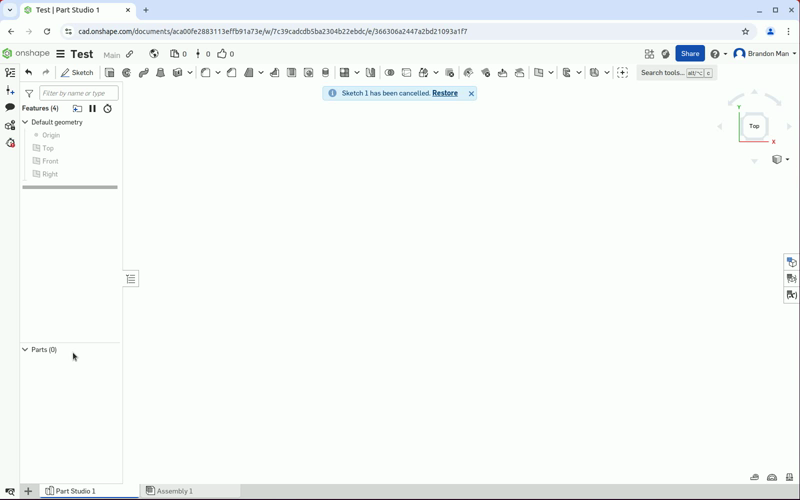
key(up)
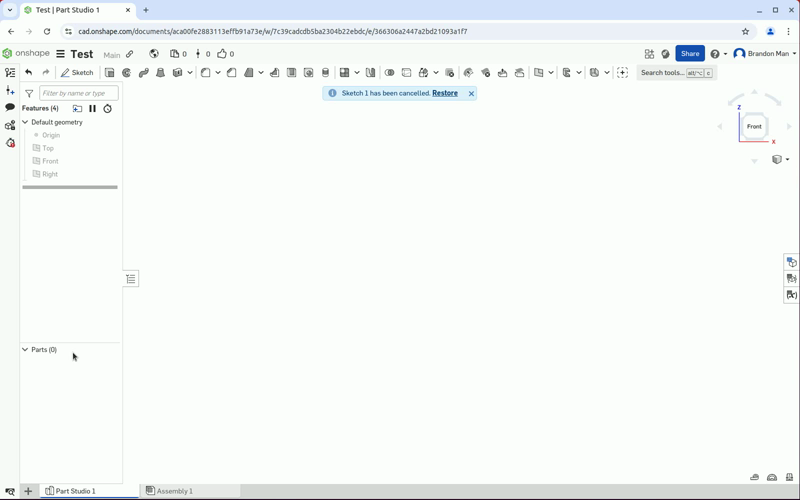
key_up(shift)
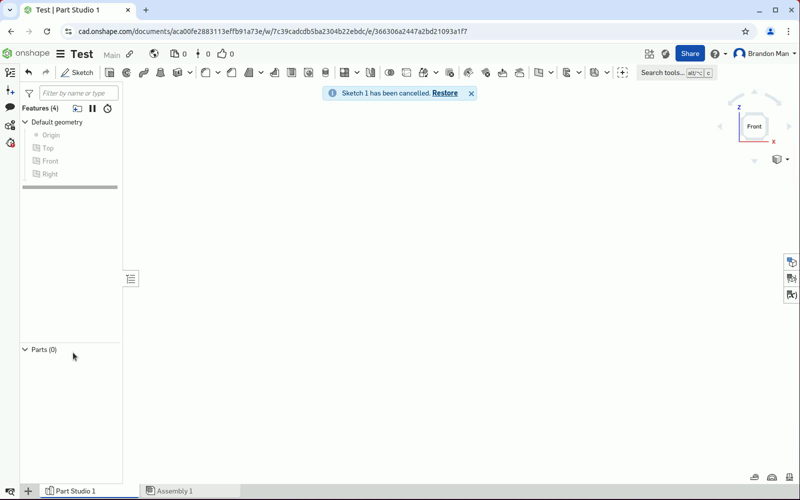
mouse_move(73, 352)
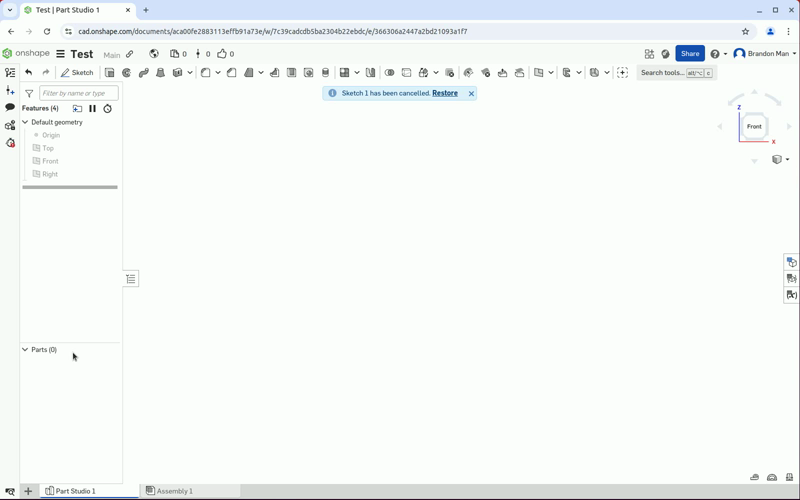
key(shift+y)
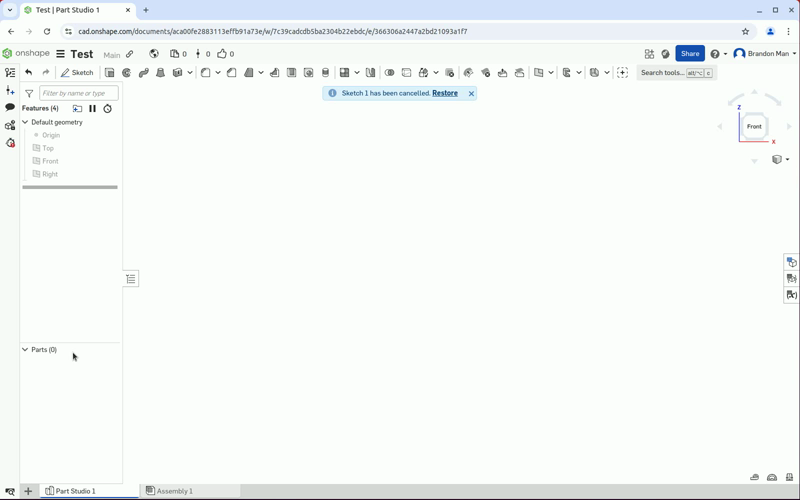
key(shift+s)
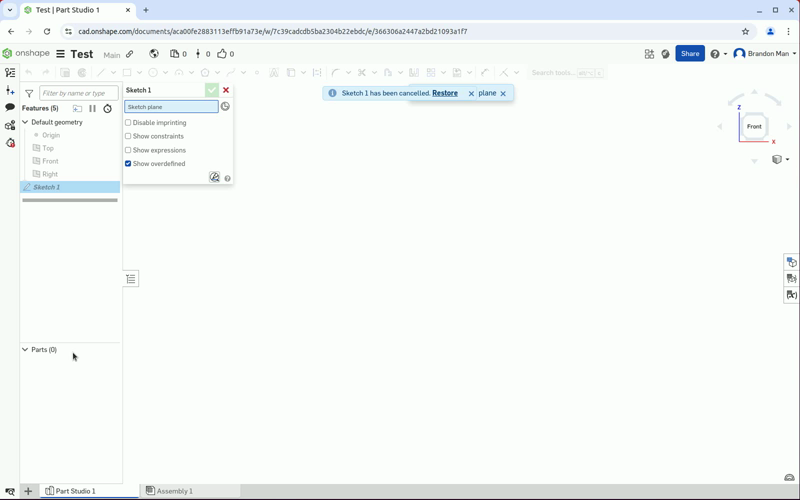
mouse_move(73, 163)
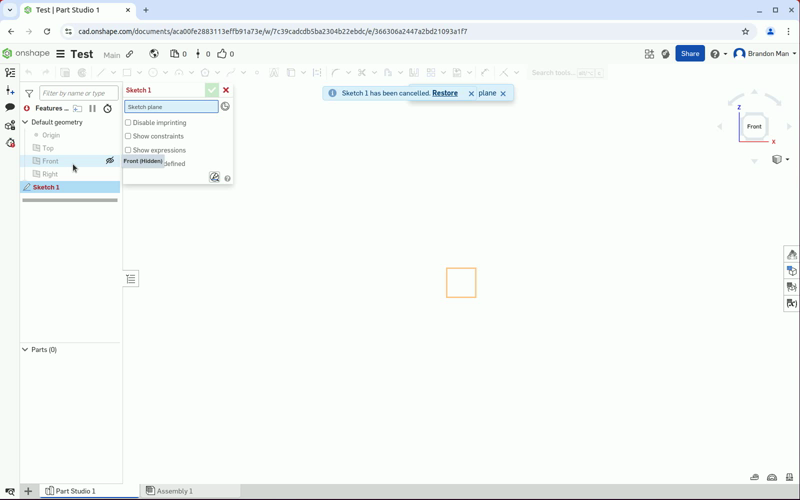
click(73, 163)
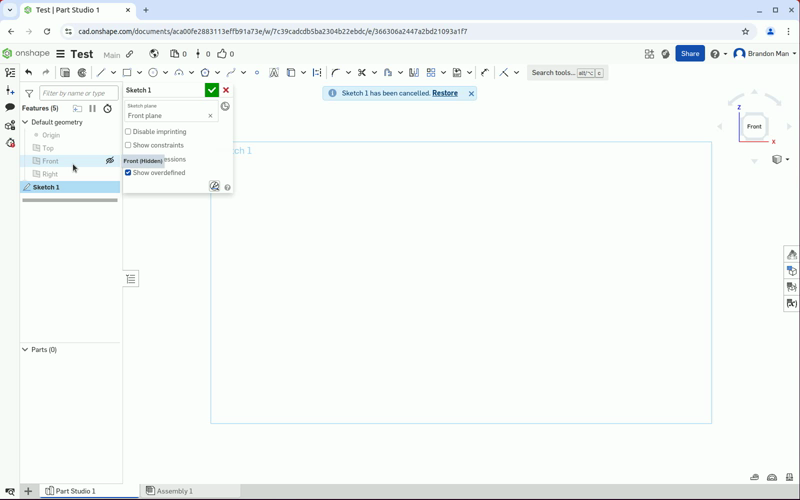
mouse_move(73, 352)
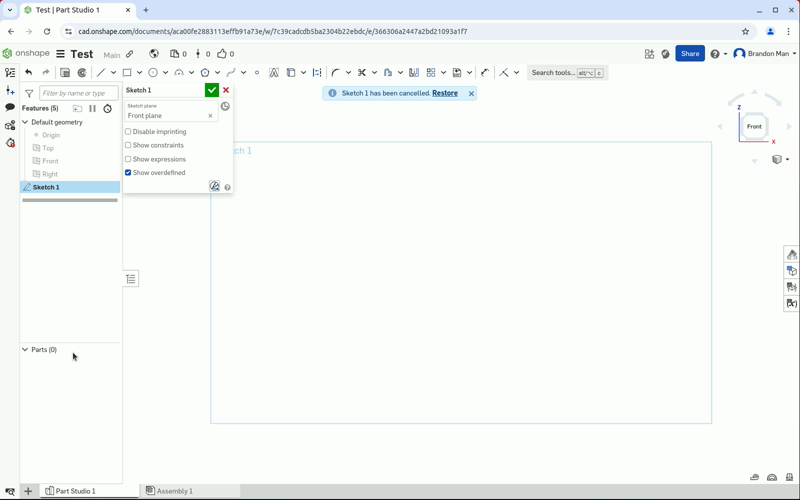
key(y)
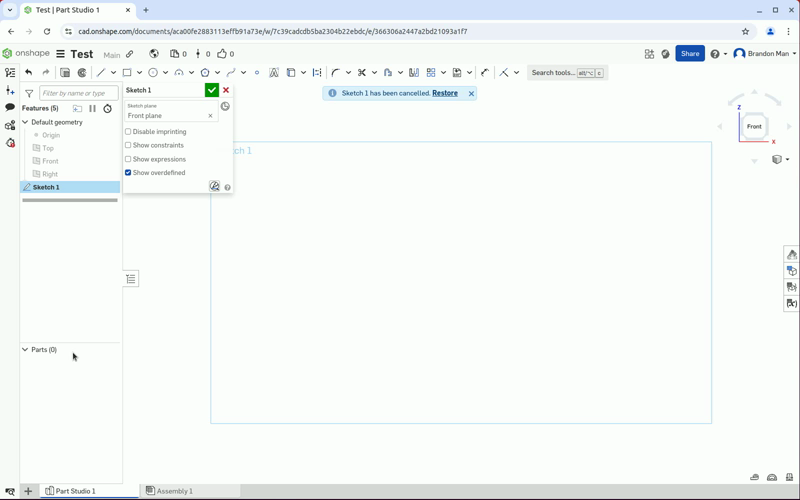
key(l)
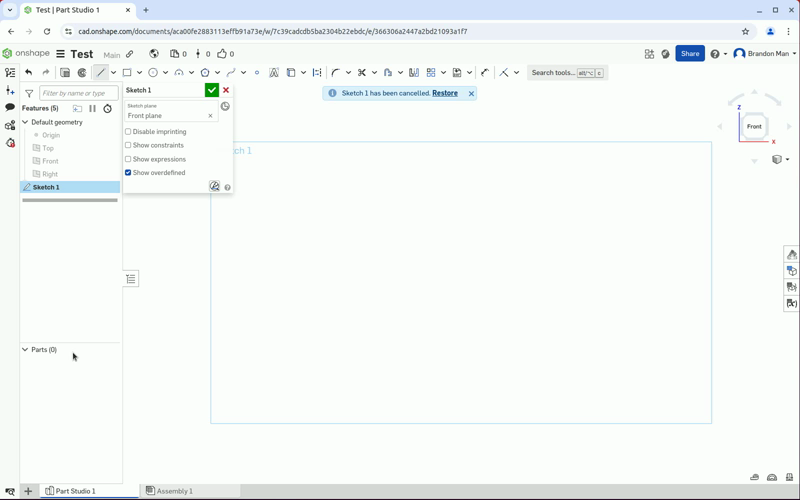
key_down(shift)
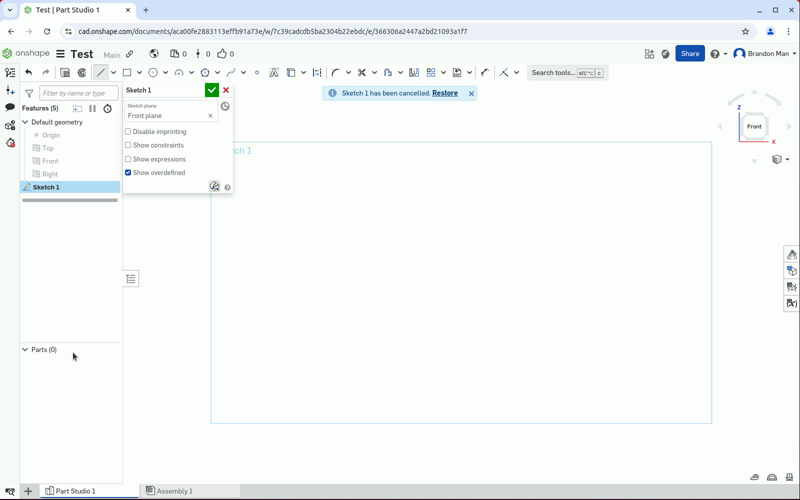
mouse_move(348, 348)
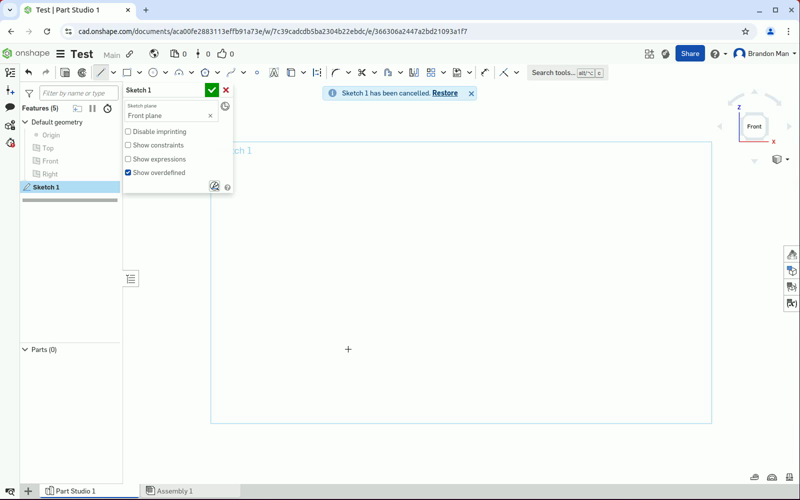
click(348, 348)
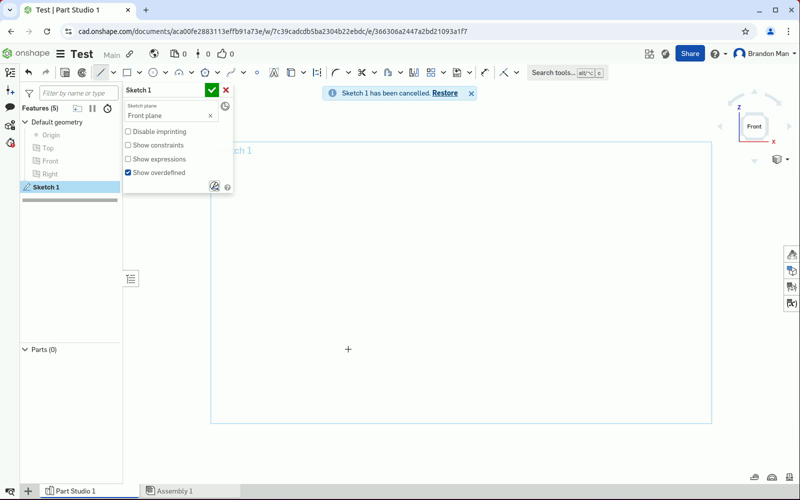
key_up(shift)
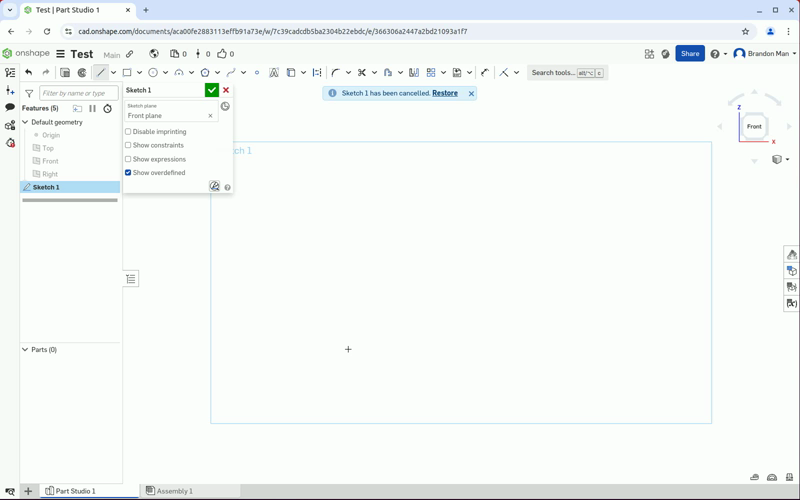
key_down(shift)
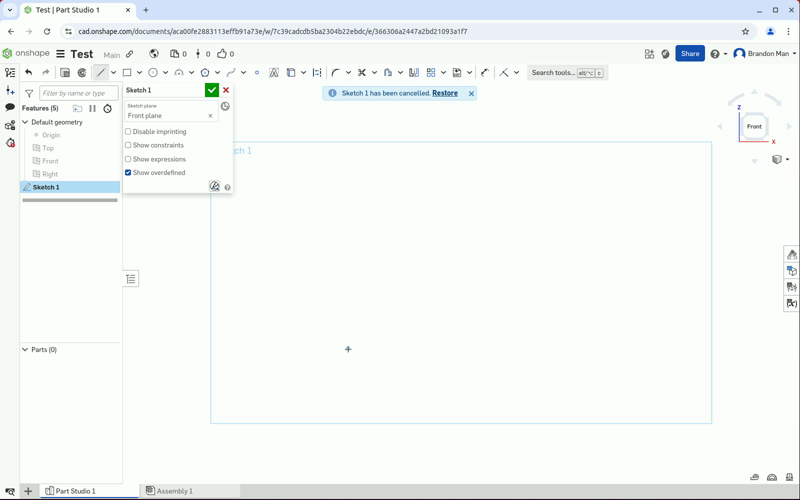
mouse_move(572, 348)
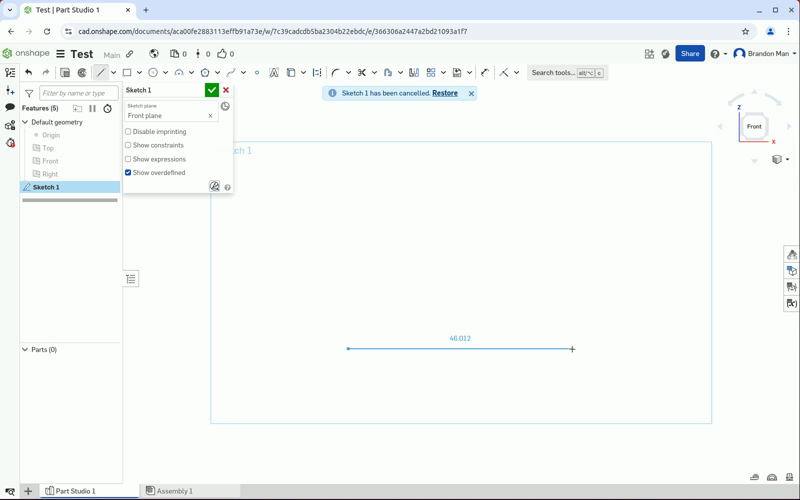
click(572, 348)
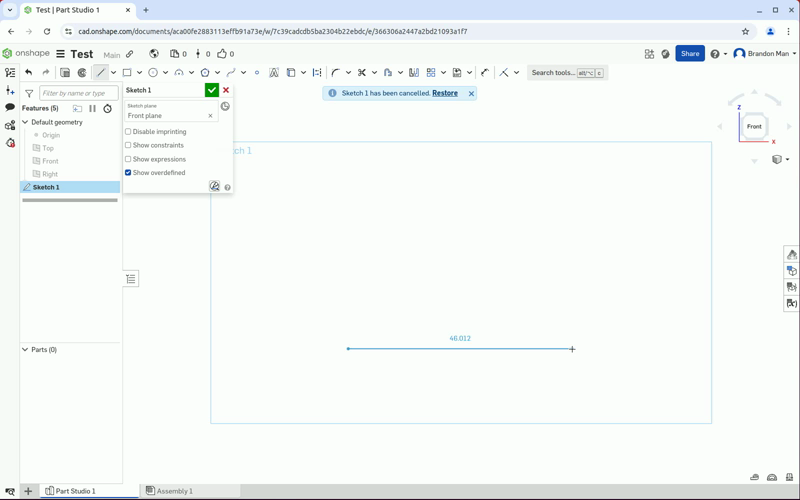
key_up(shift)
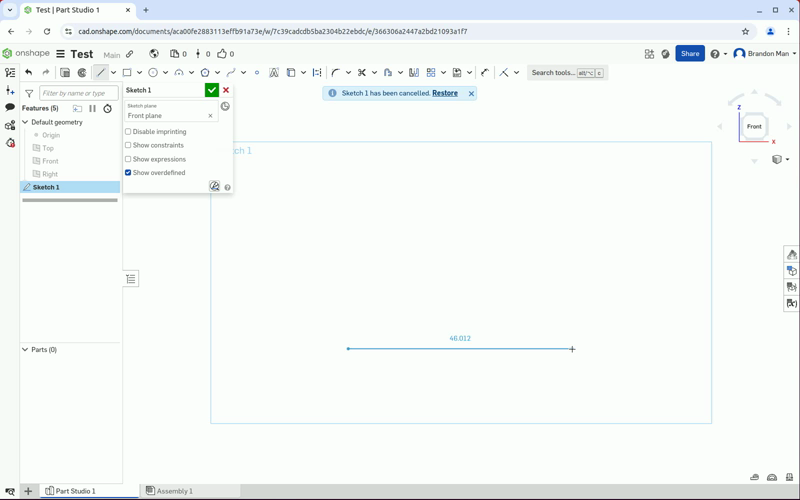
key_down(shift)
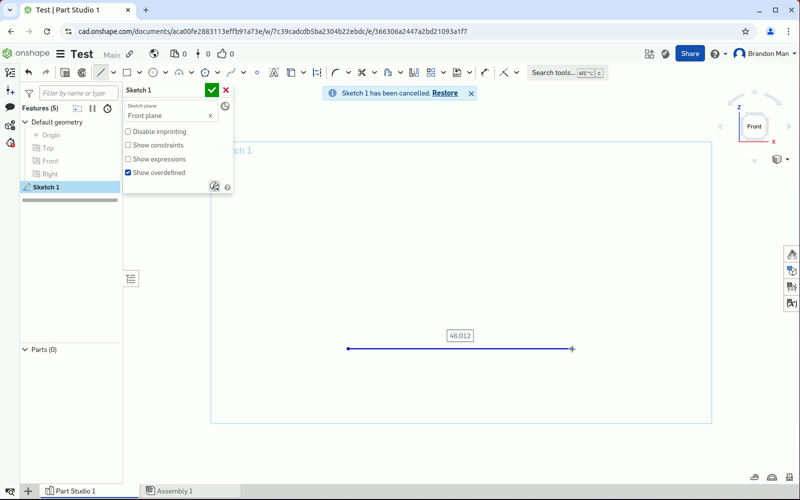
mouse_move(572, 219)
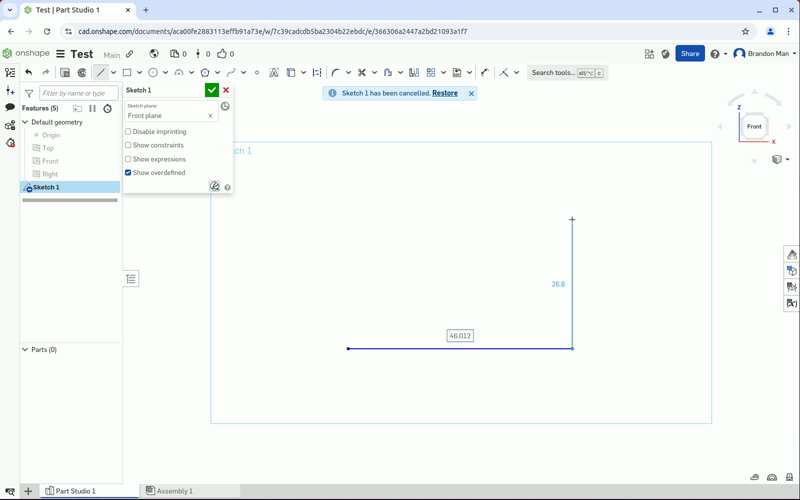
click(572, 219)
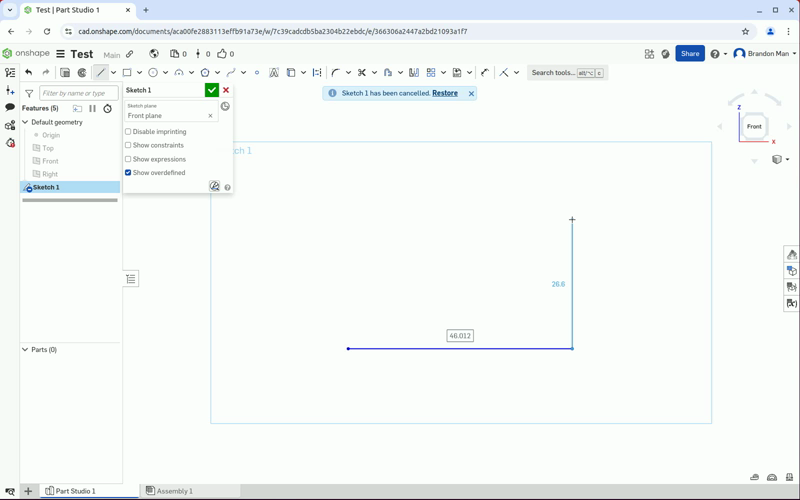
key_up(shift)
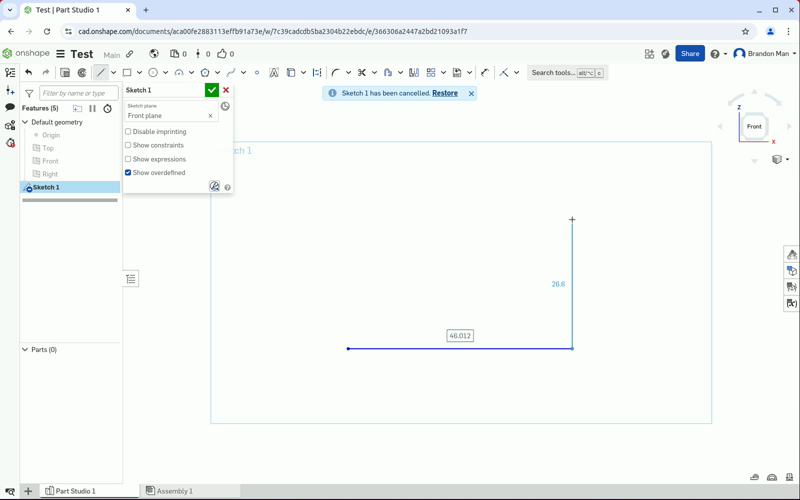
key_down(shift)
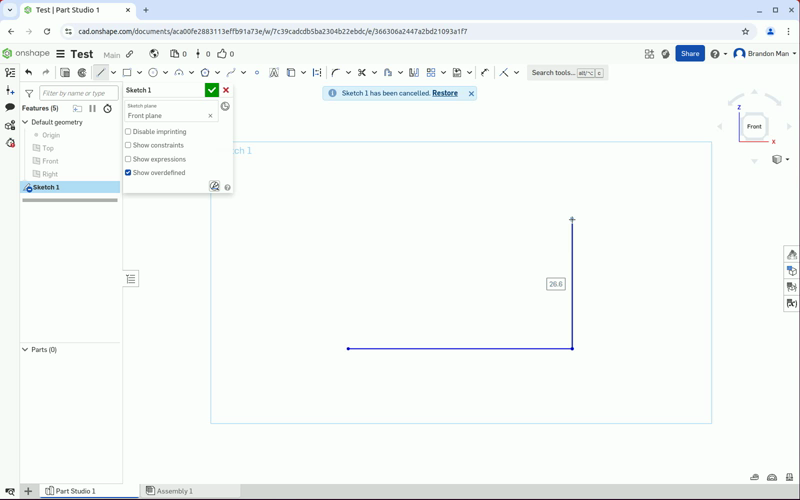
mouse_move(348, 219)
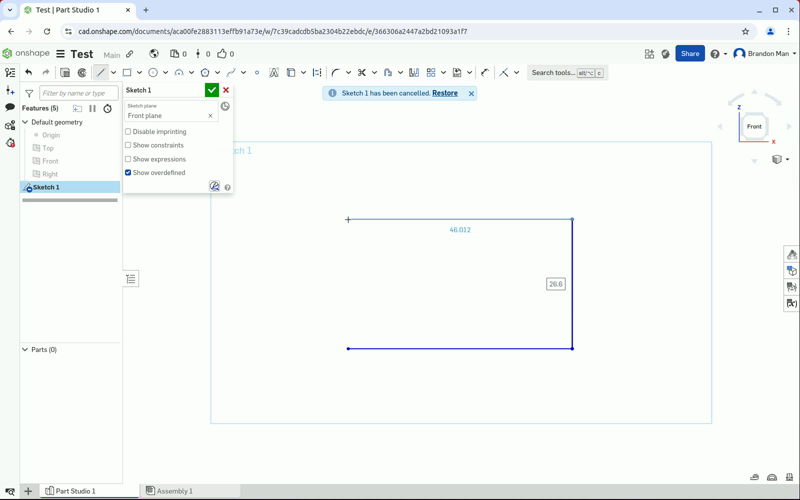
click(348, 219)
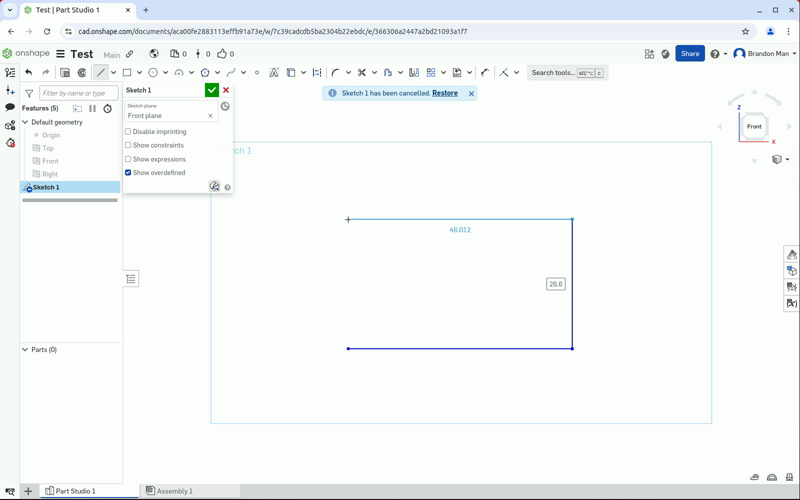
key_up(shift)
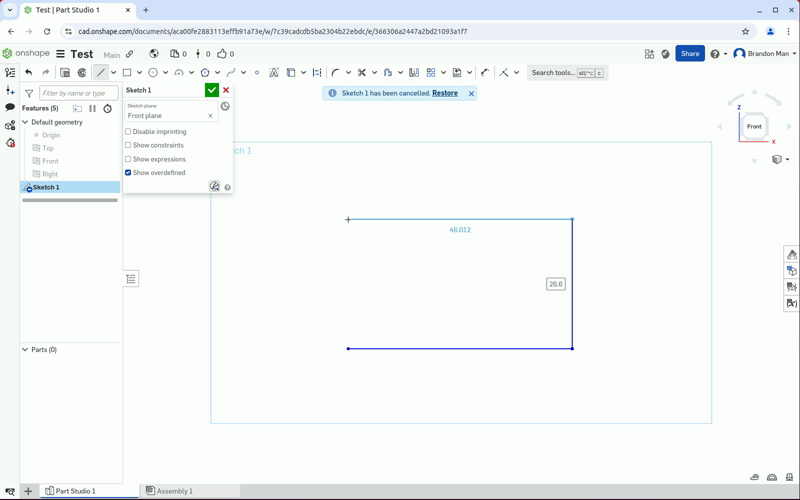
key_down(shift)
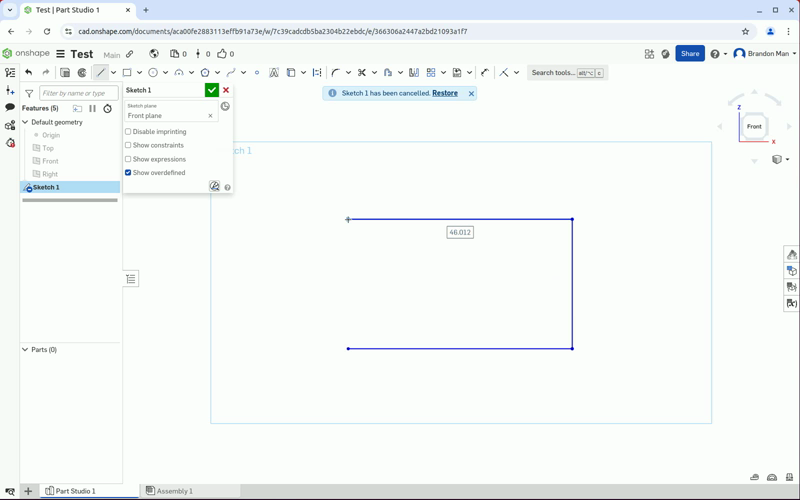
mouse_move(348, 348)
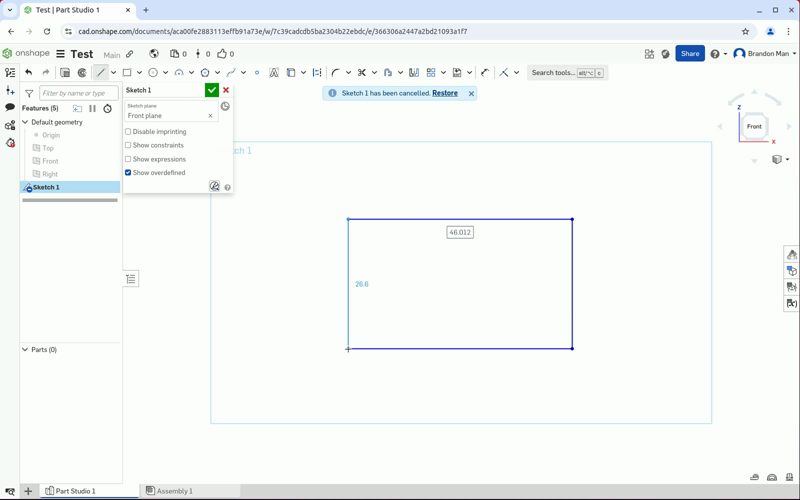
key_up(shift)
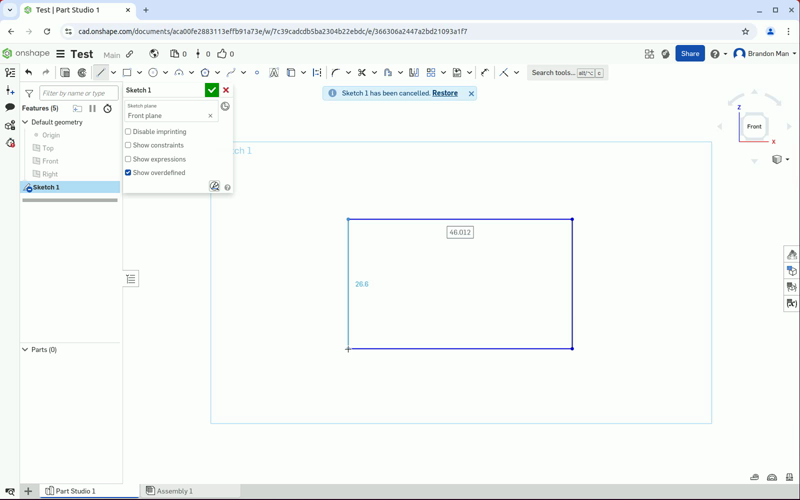
click(348, 348)
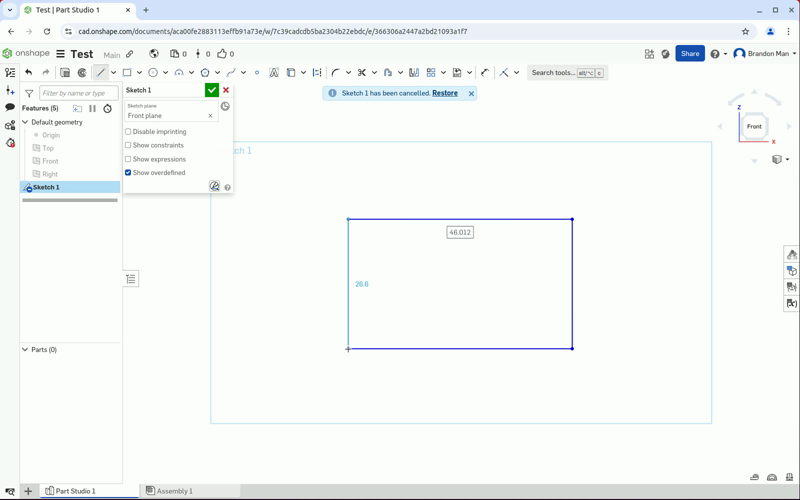
key(esc)
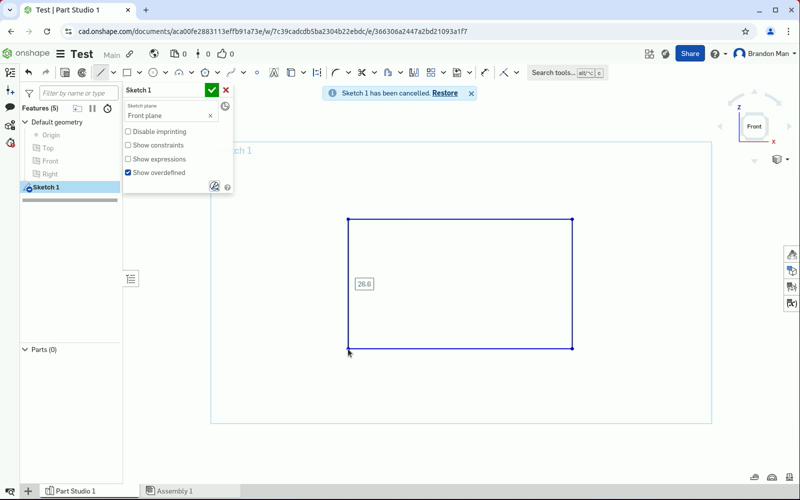
mouse_move(401, 275)
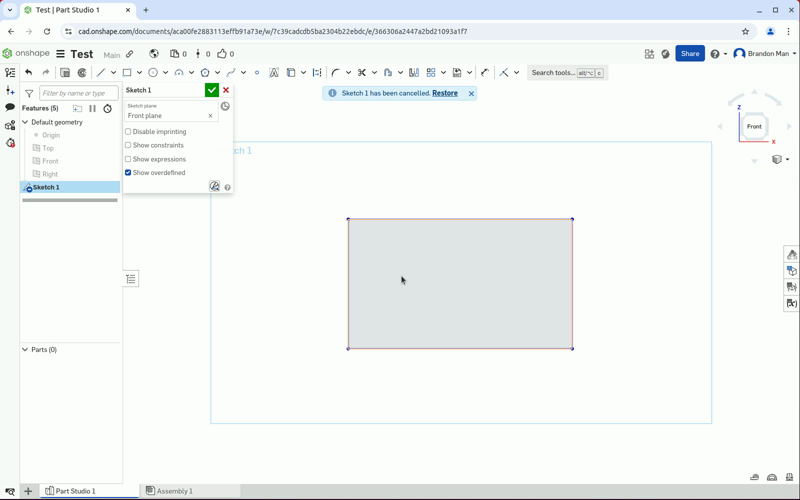
click(401, 275)
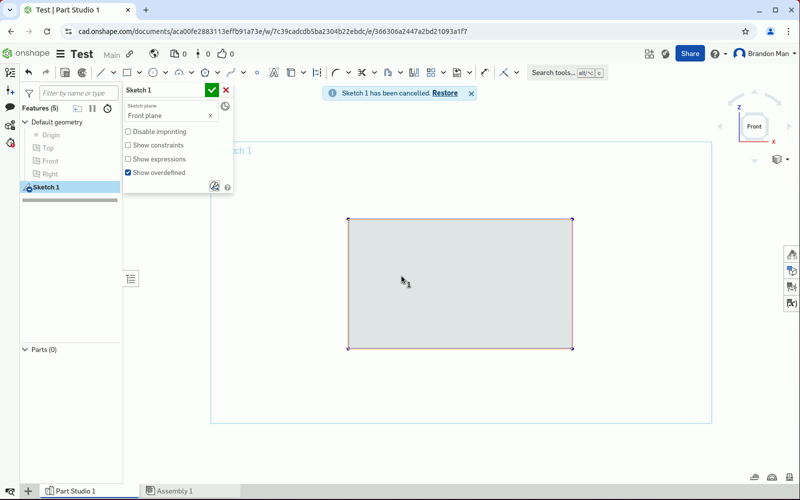
mouse_move(73, 352)
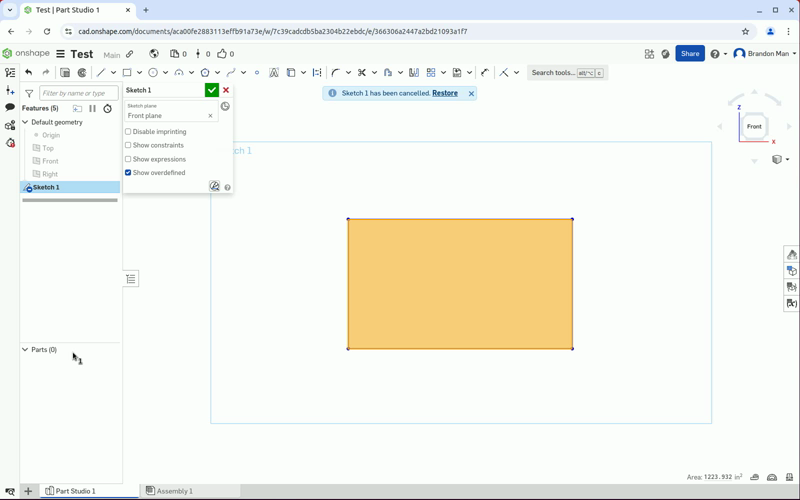
key(shift+y)
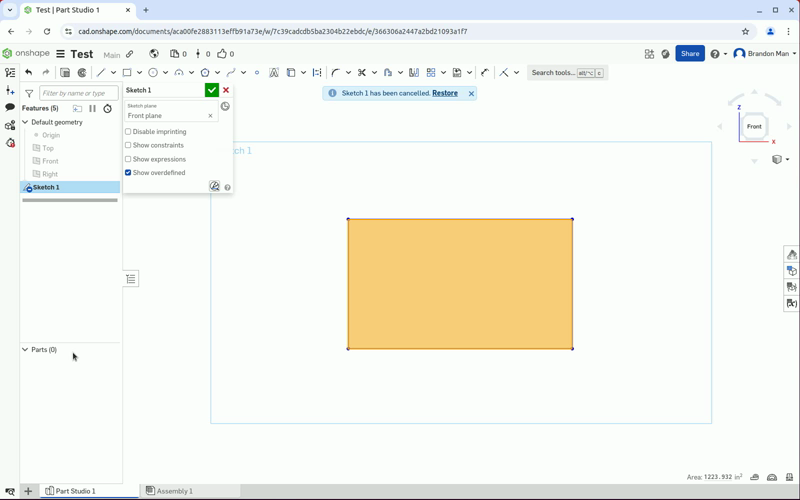
key(shift+e)
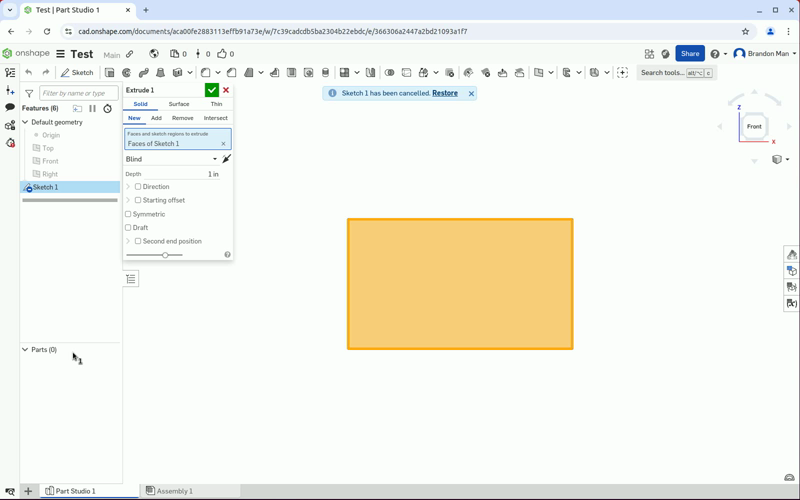
mouse_move(143, 106)
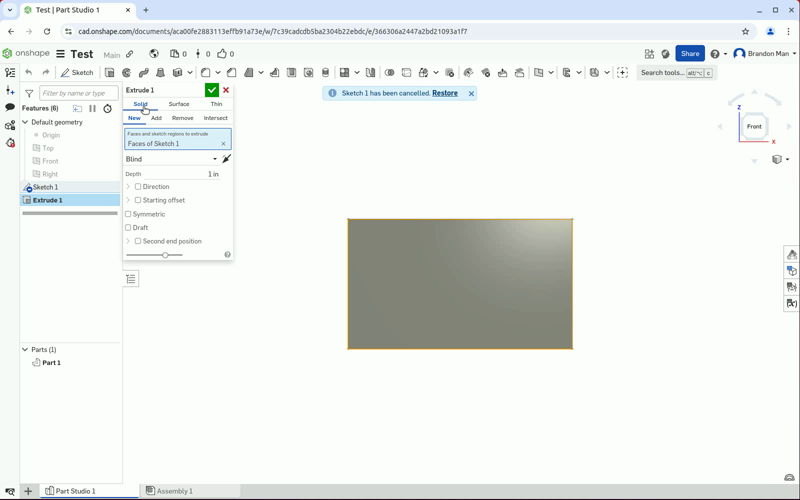
click(143, 106)
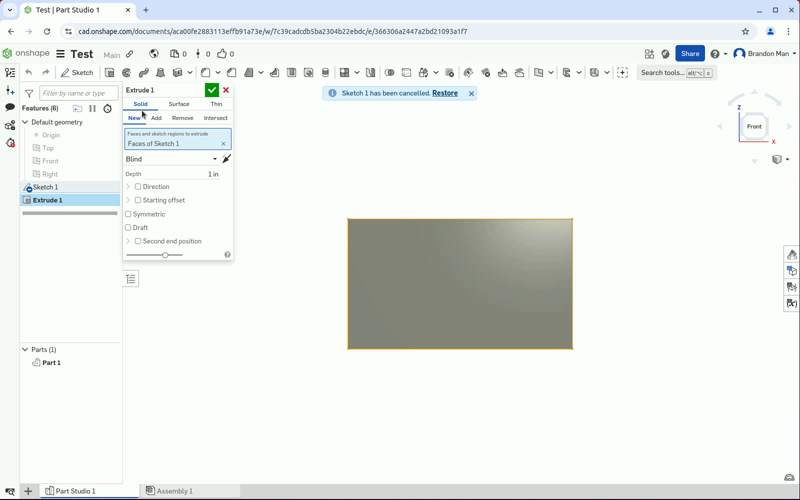
mouse_move(137, 120)
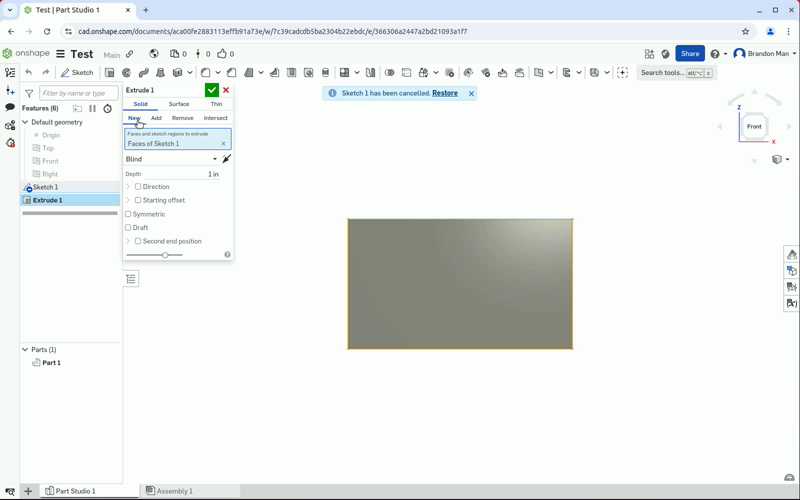
click(137, 120)
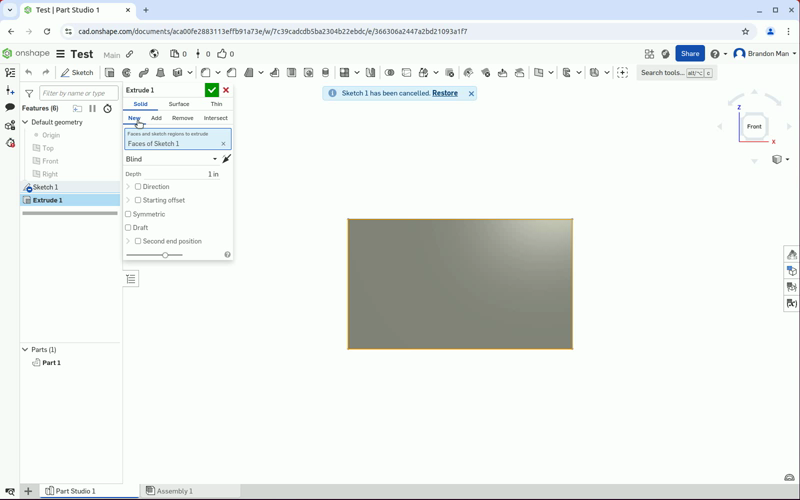
key(tab, 4)
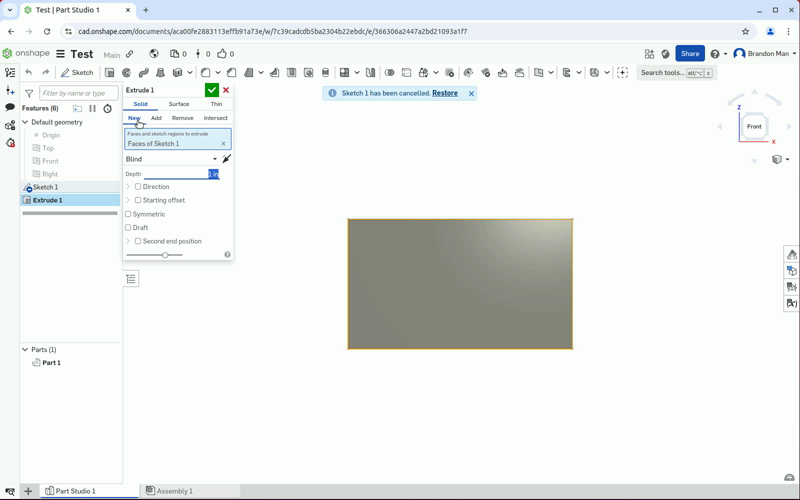
text(-0.481)
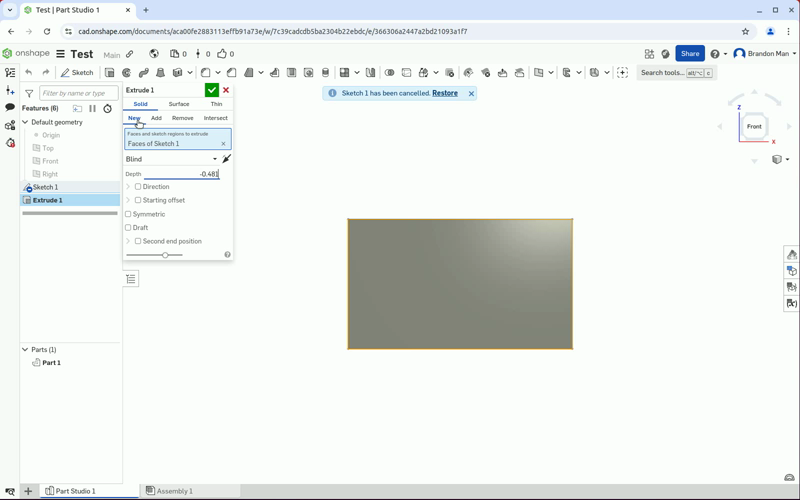
key(enter)
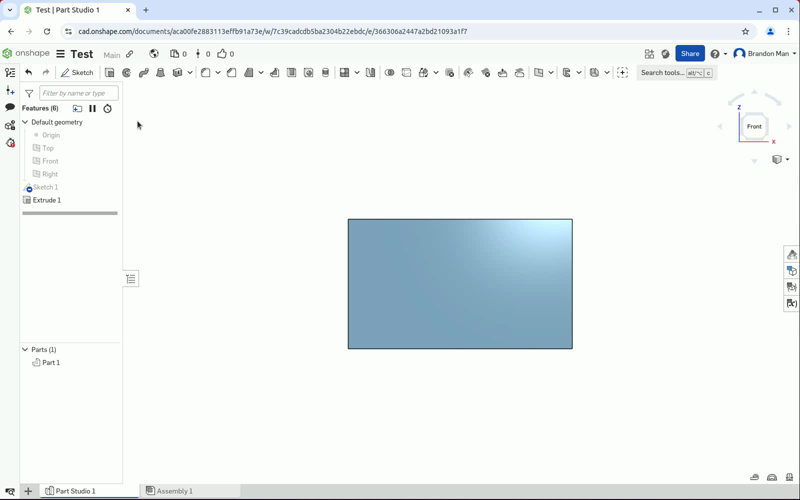
key(shift+h)
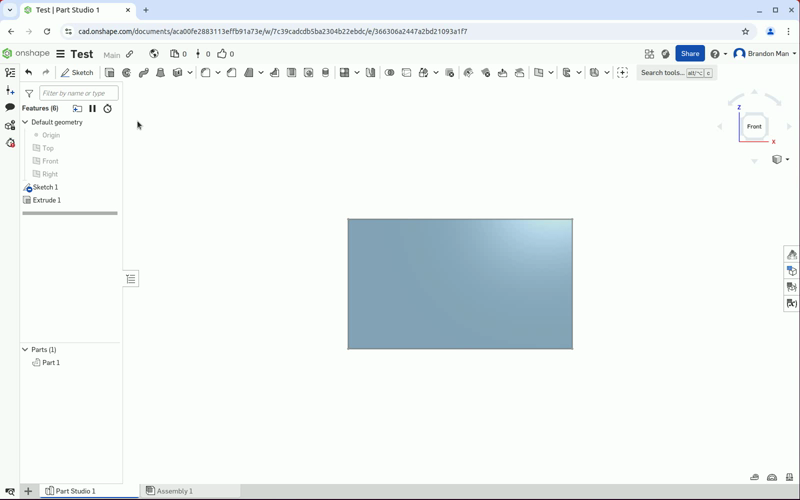
key(shift+h)
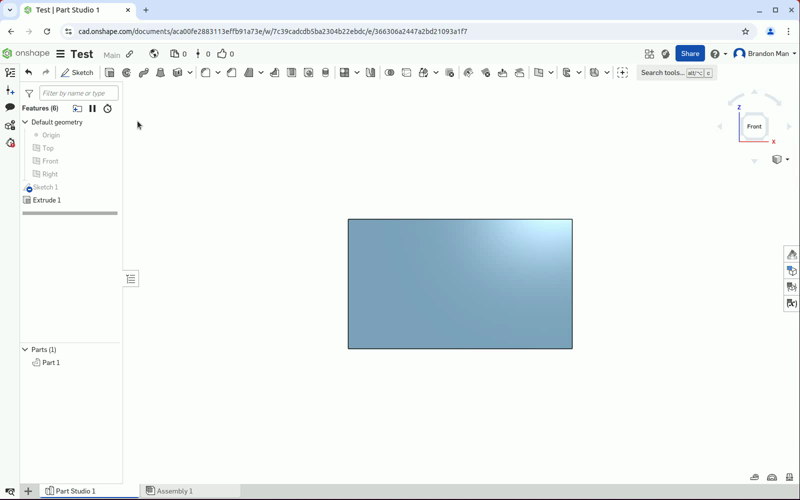
mouse_move(73, 189)
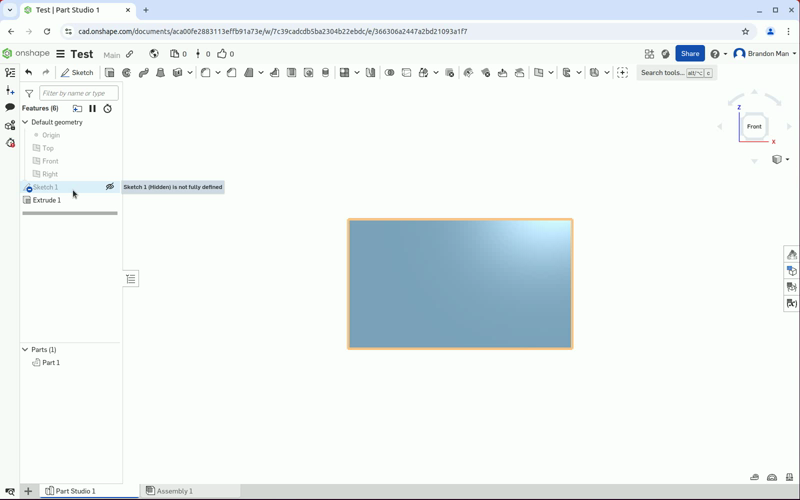
click(73, 189)
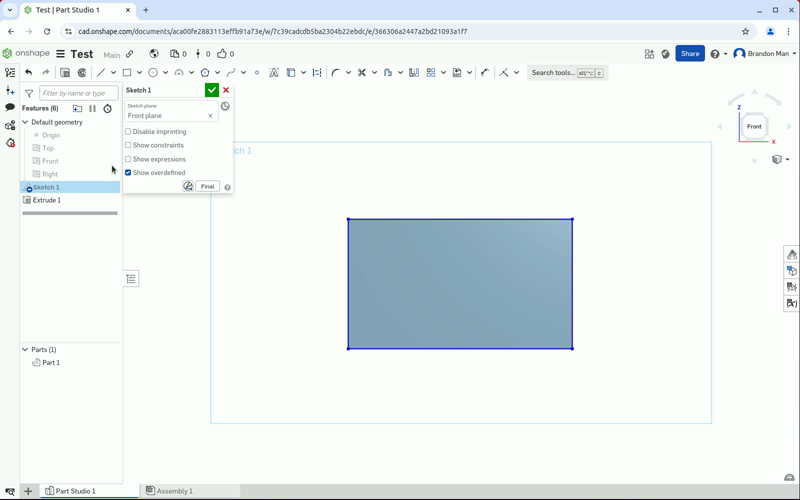
mouse_move(229, 92)
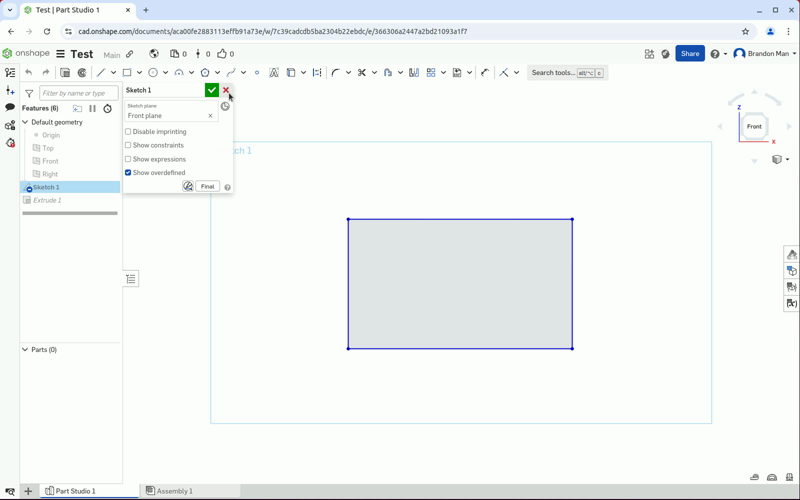
click(229, 92)
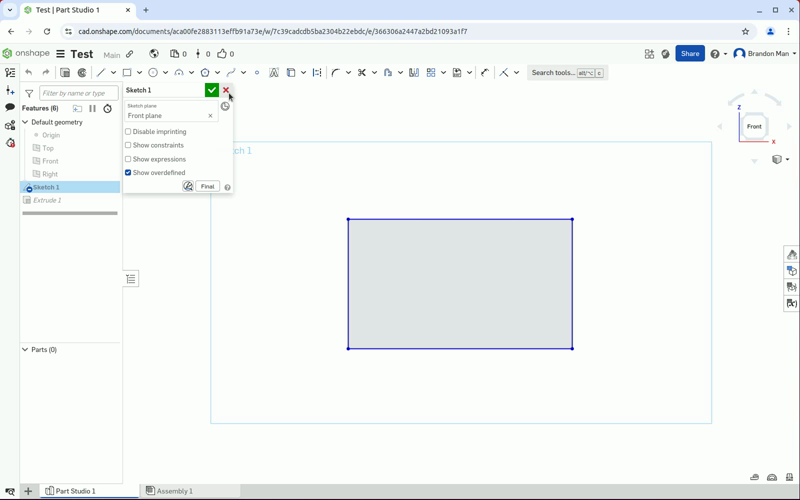
key(shift+s)
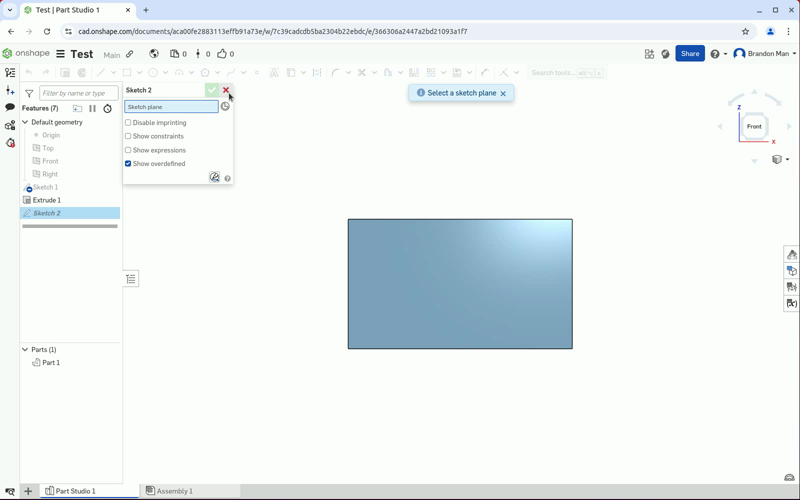
mouse_move(73, 163)
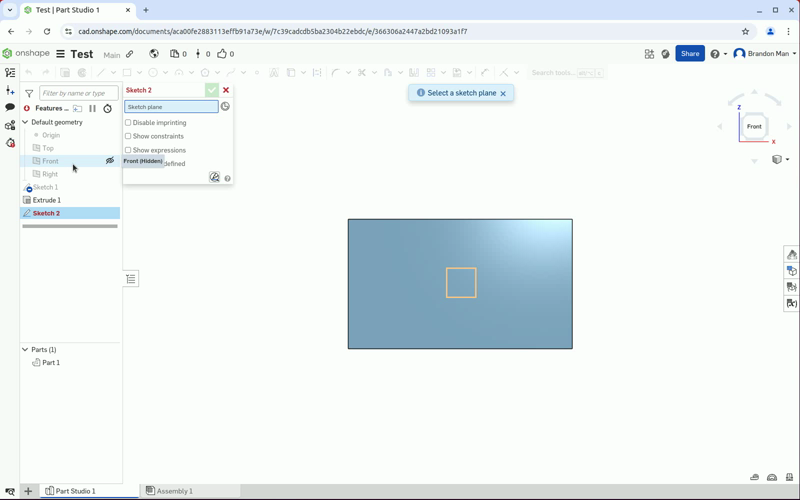
click(73, 163)
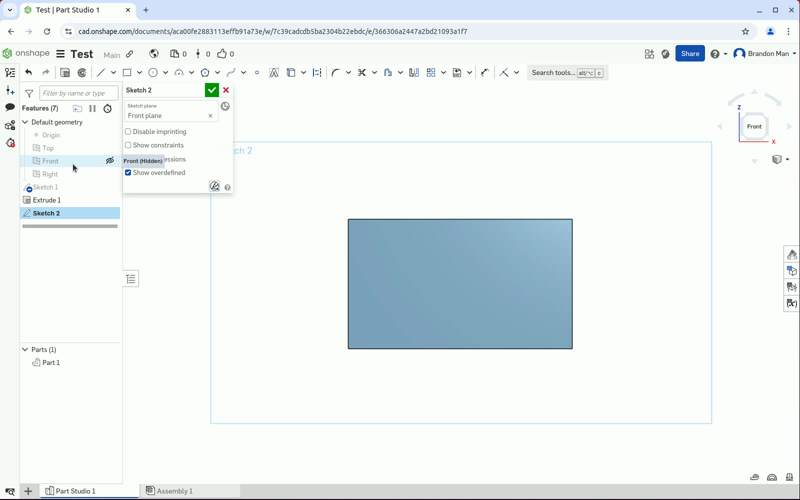
mouse_move(73, 352)
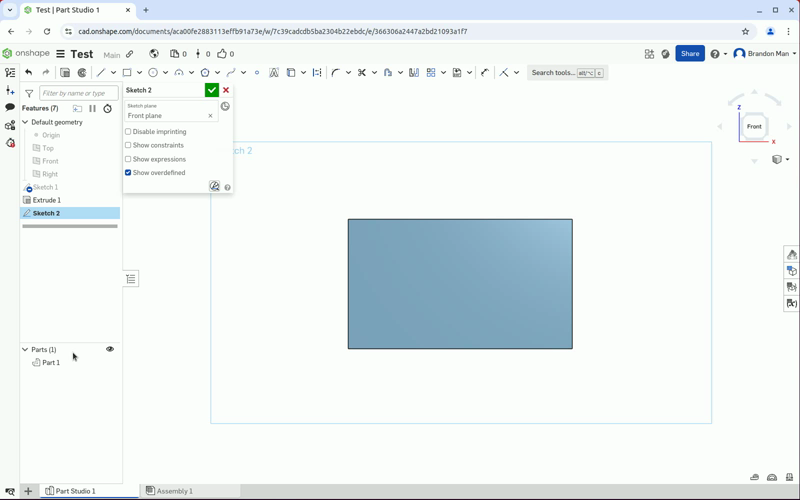
key(y)
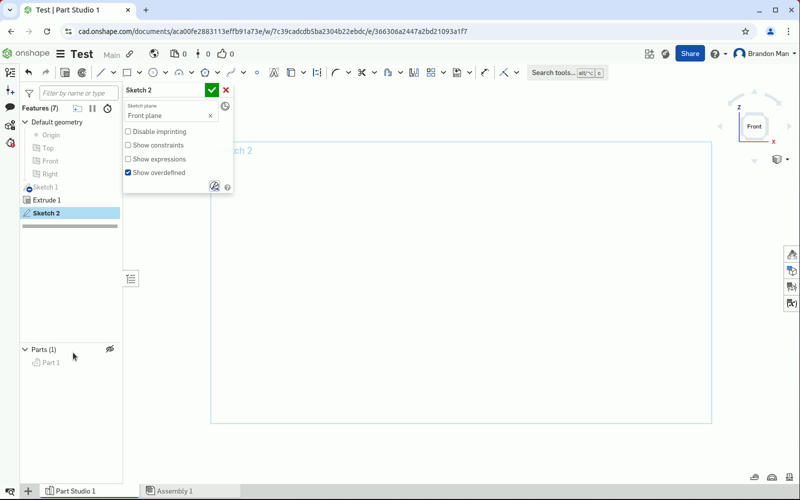
key(l)
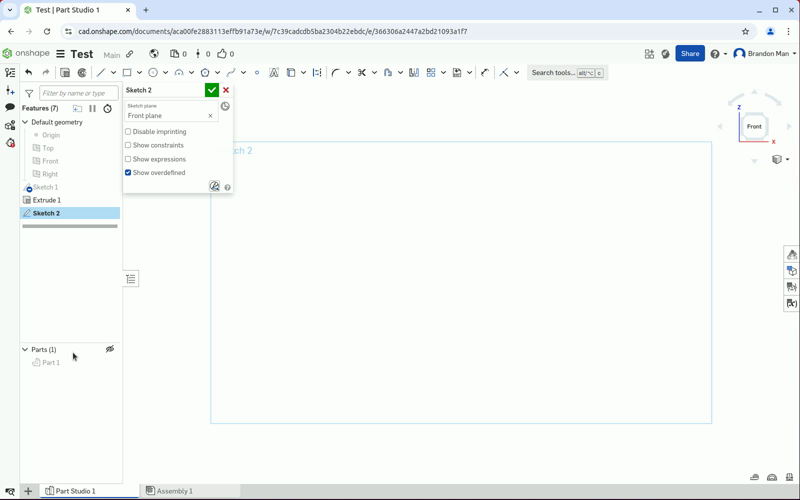
key_down(shift)
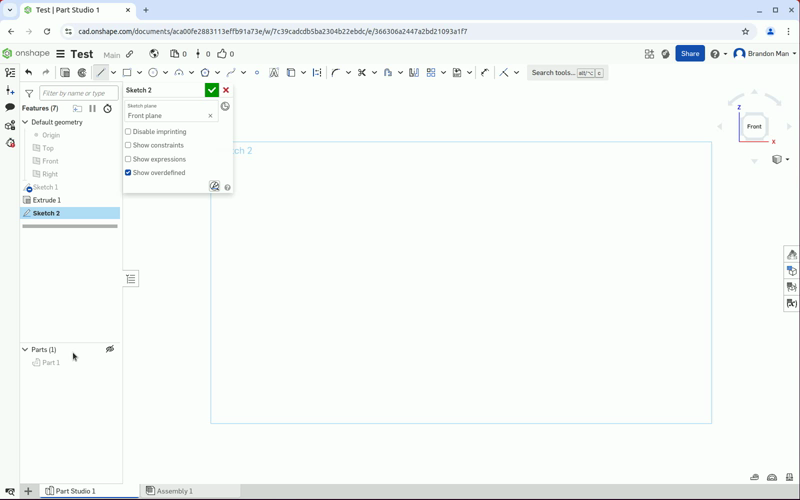
mouse_move(351, 345)
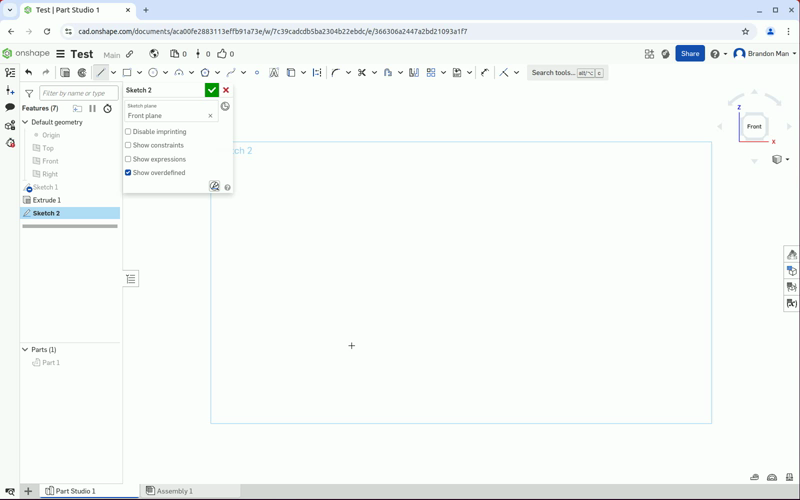
click(351, 345)
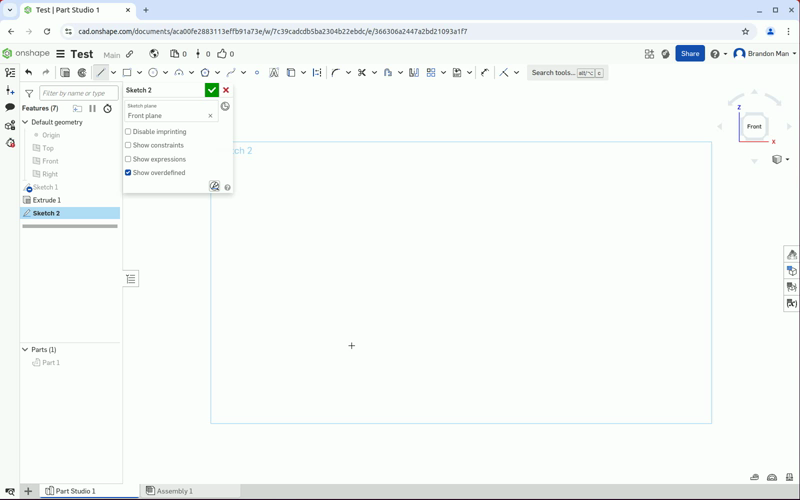
key_up(shift)
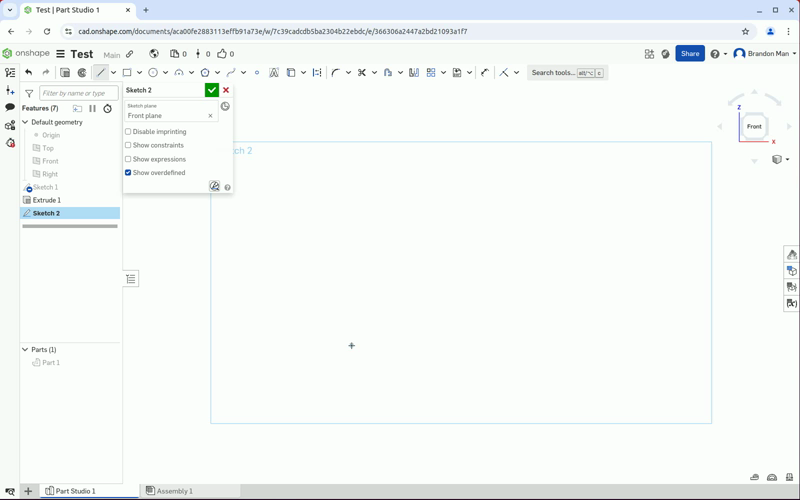
key_down(shift)
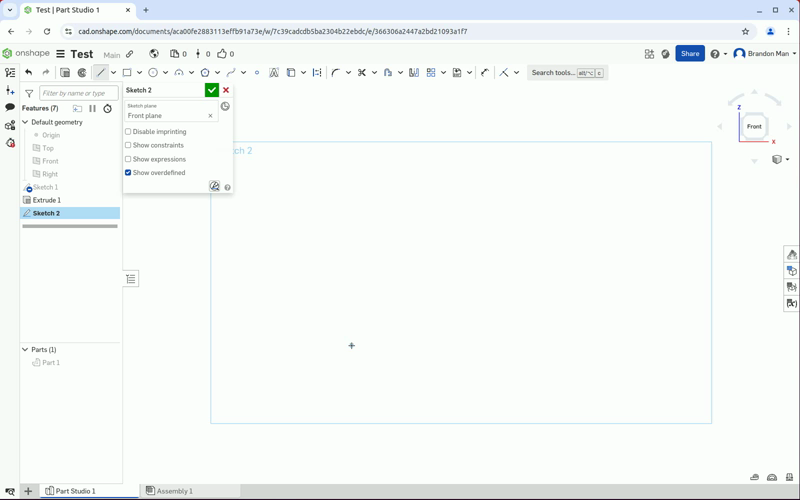
mouse_move(568, 345)
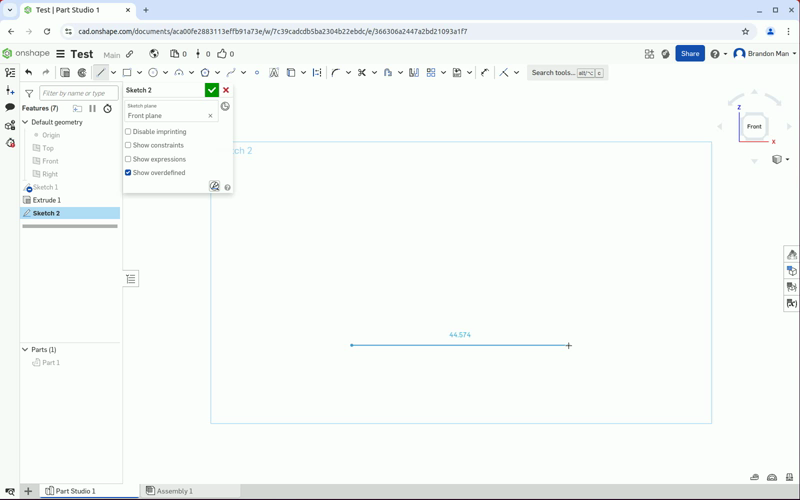
click(568, 345)
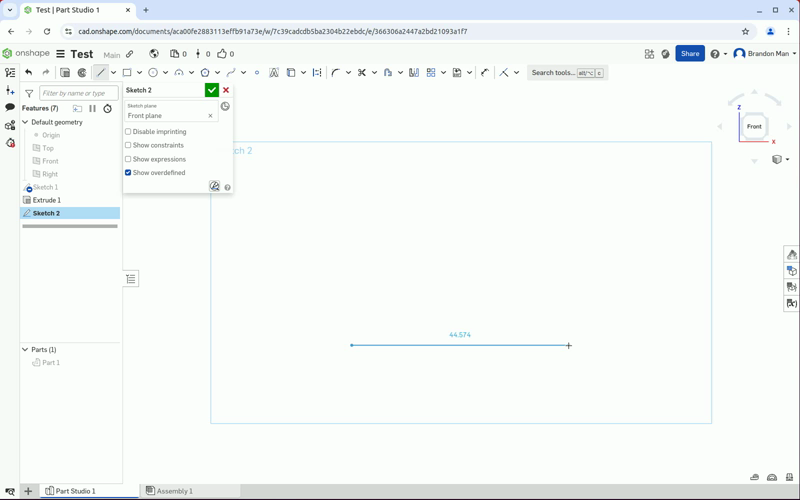
key_up(shift)
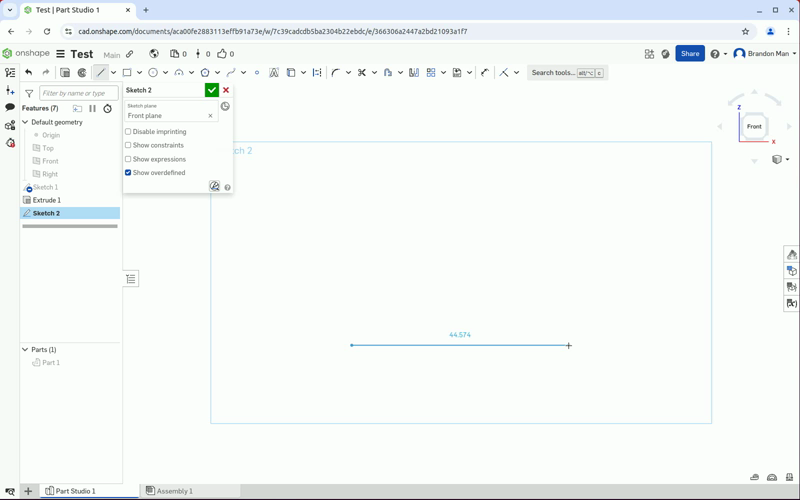
key_down(shift)
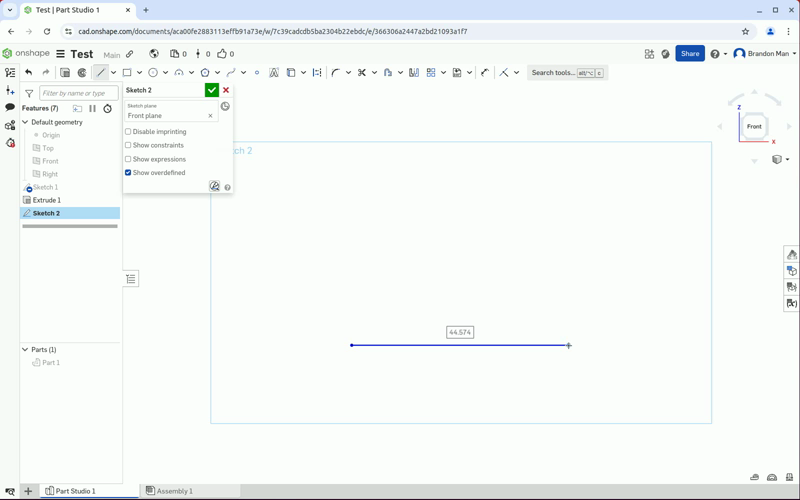
mouse_move(568, 221)
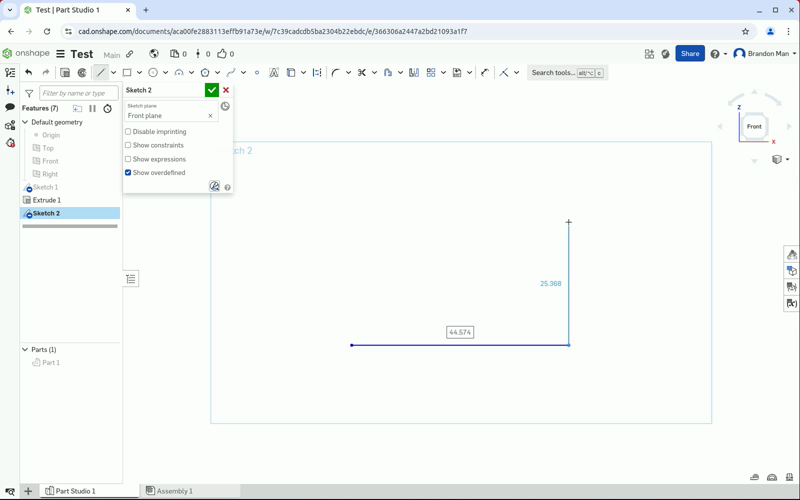
click(568, 221)
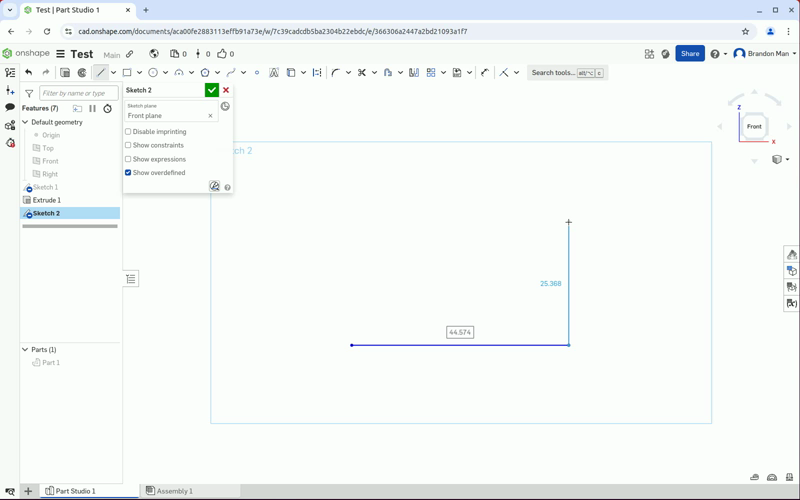
key_up(shift)
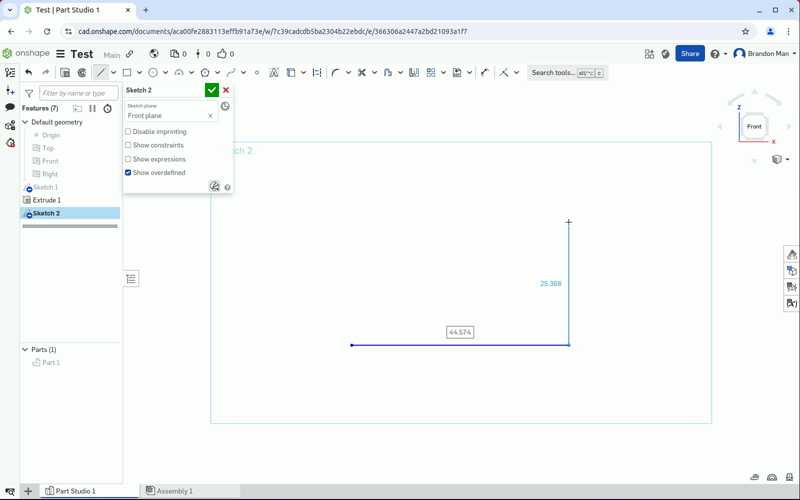
key_down(shift)
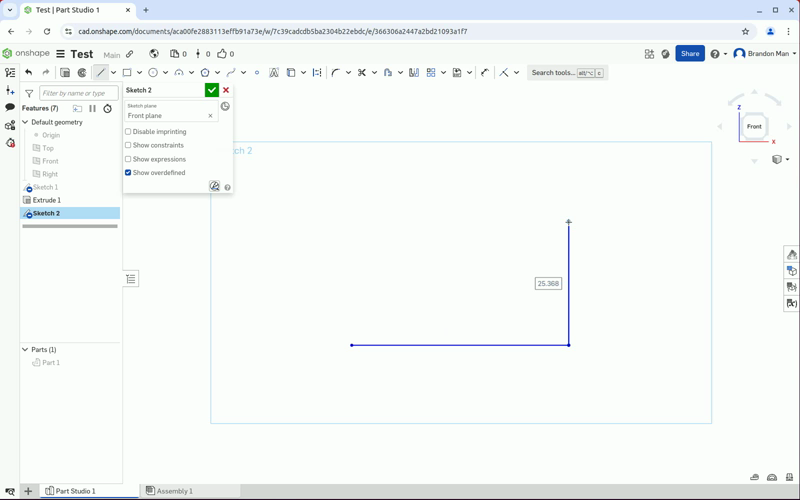
mouse_move(351, 221)
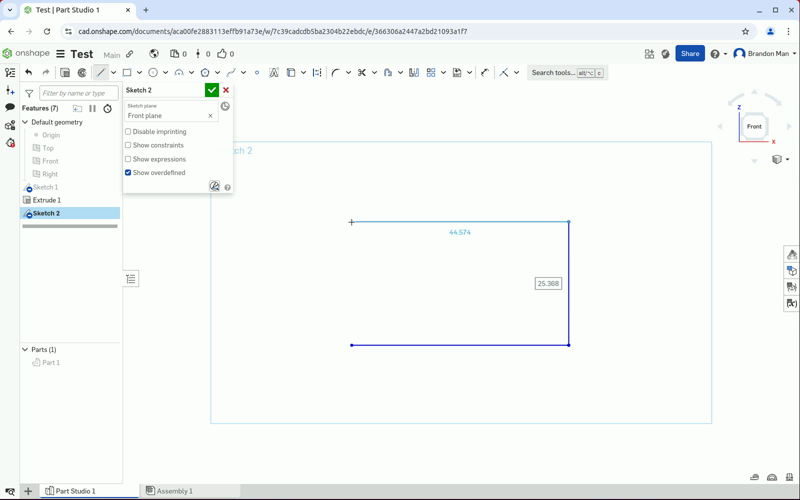
click(351, 221)
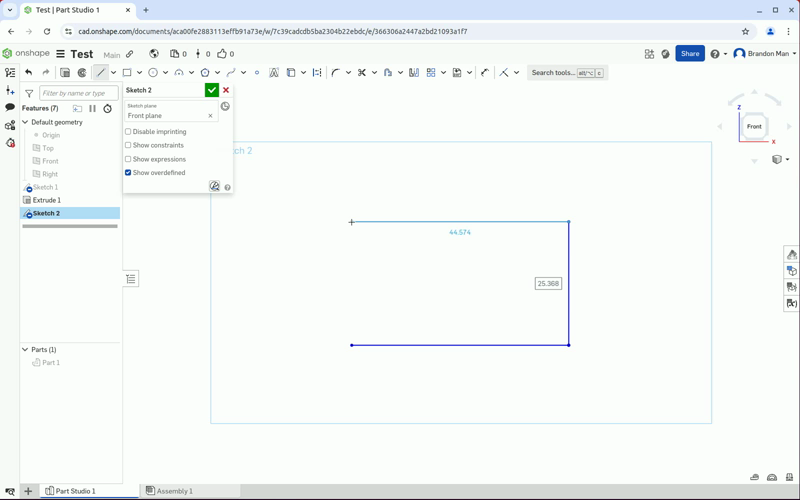
key_up(shift)
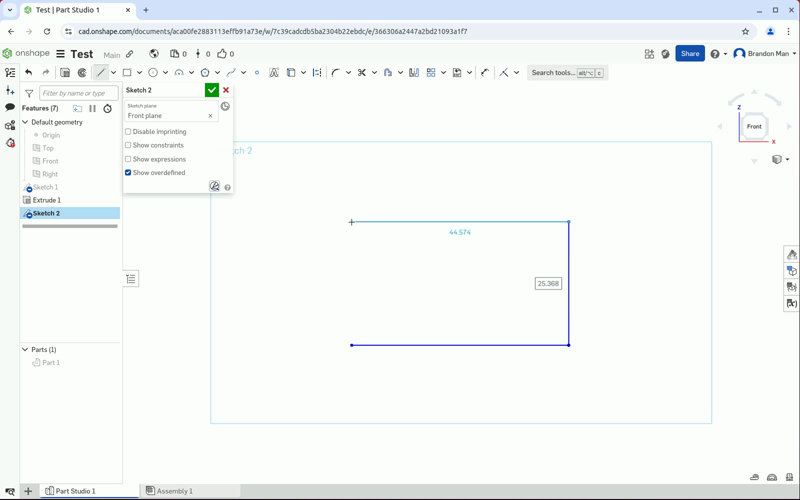
key_down(shift)
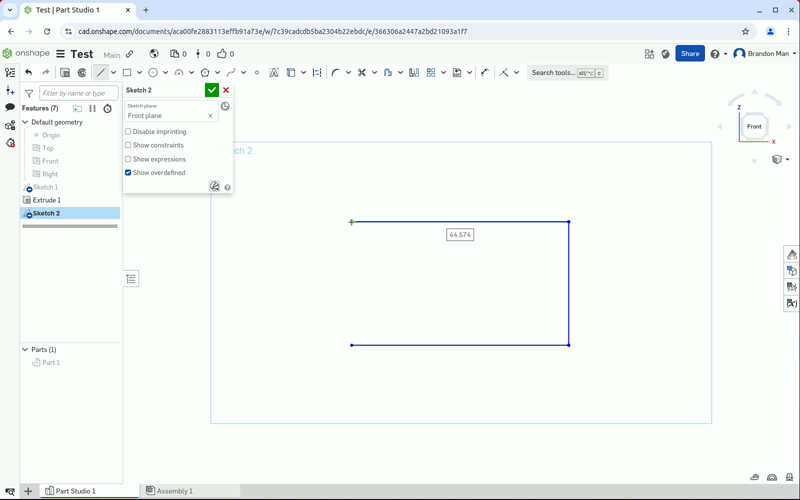
mouse_move(351, 345)
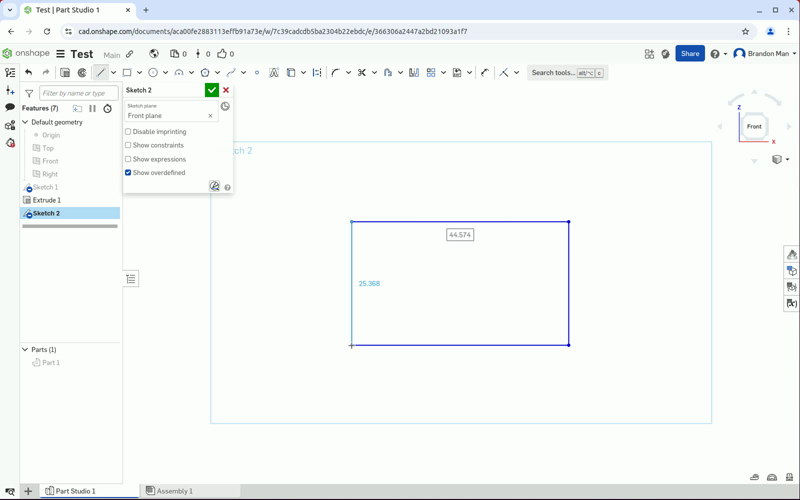
key_up(shift)
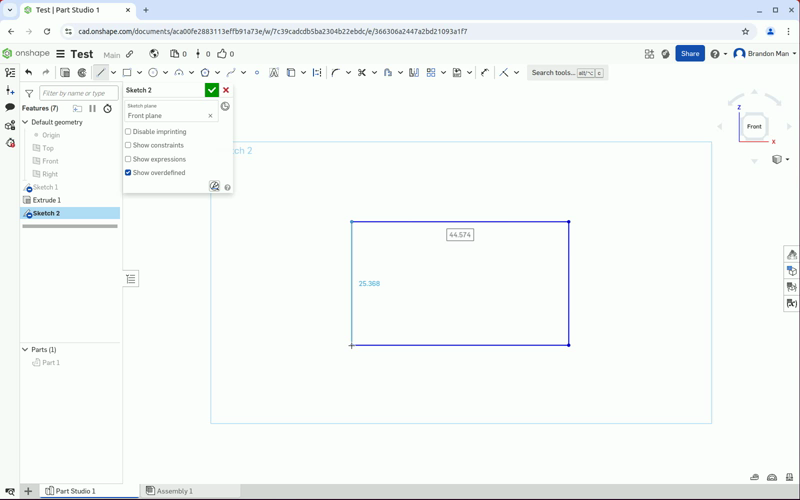
click(351, 345)
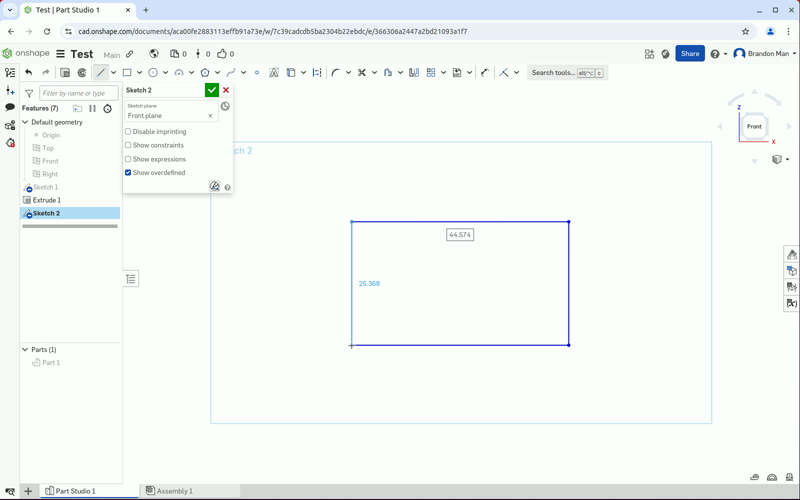
key(esc)
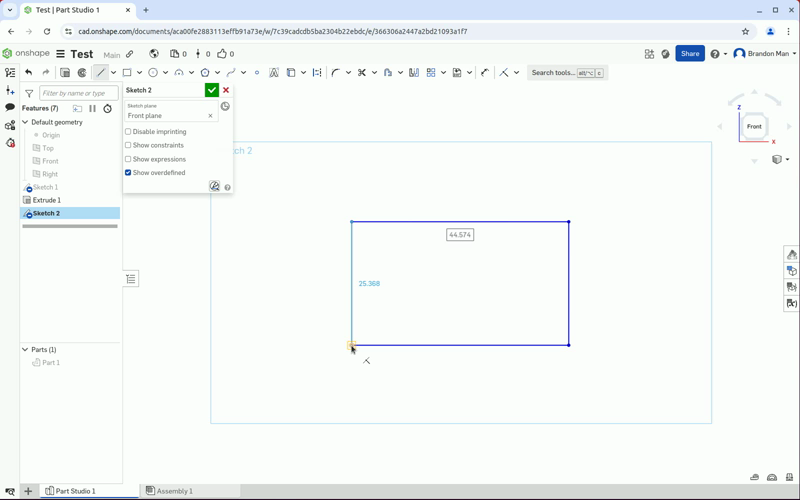
mouse_move(447, 264)
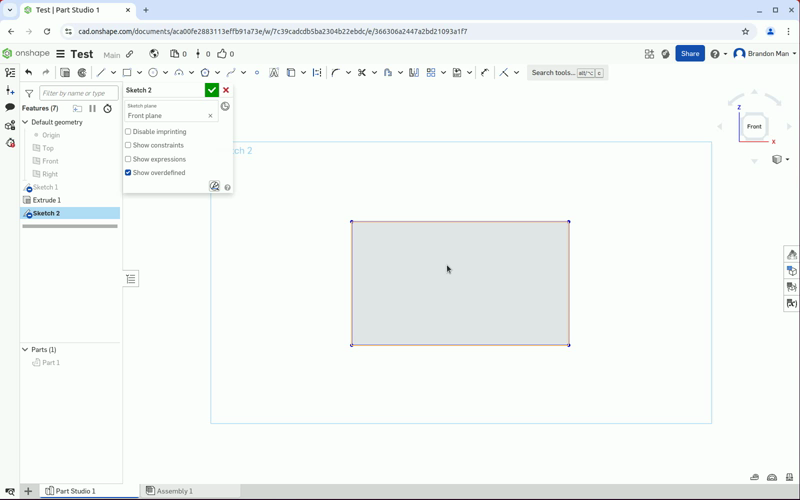
click(447, 264)
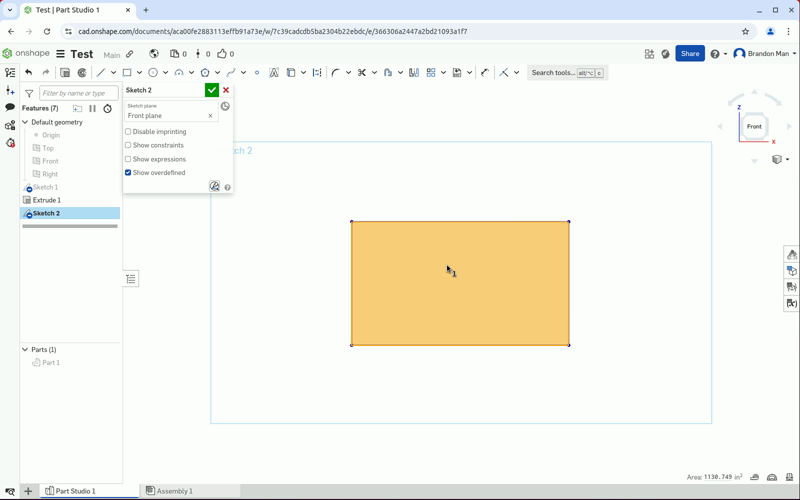
mouse_move(73, 352)
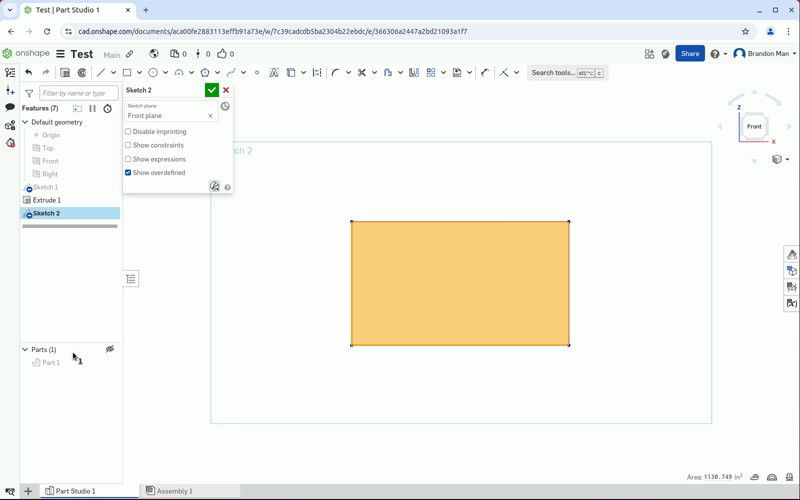
key(shift+y)
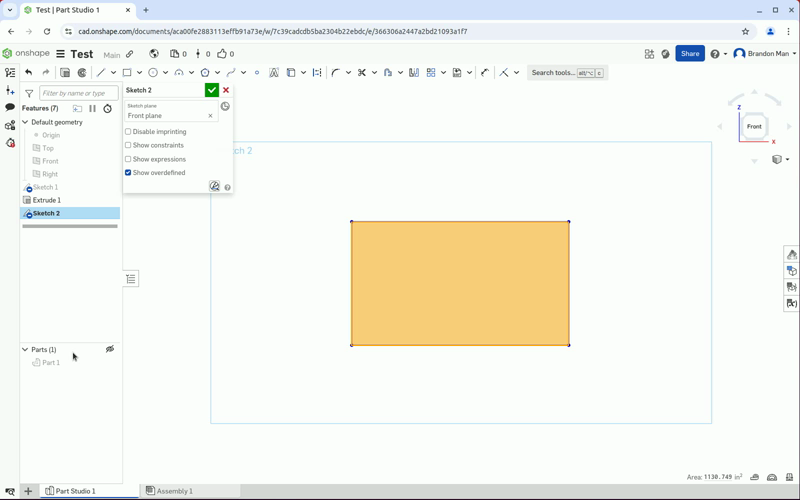
key(shift+e)
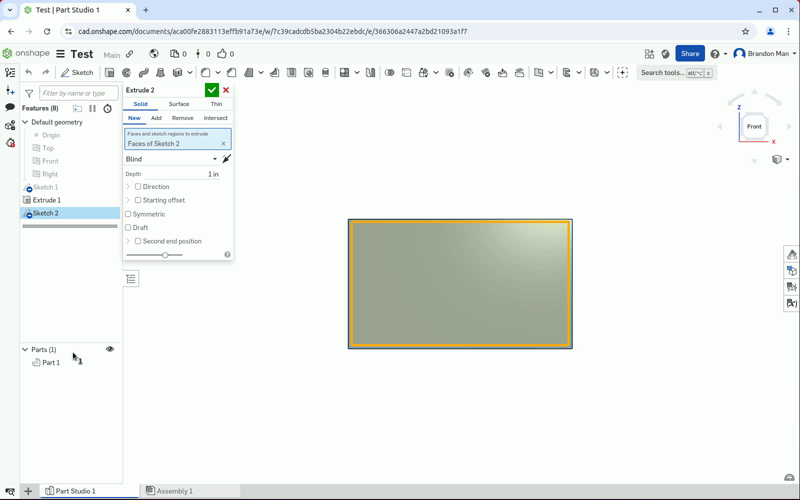
mouse_move(143, 106)
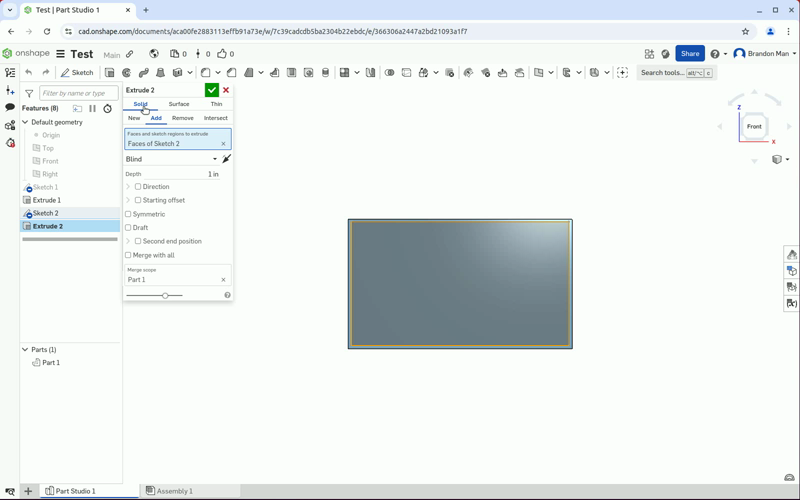
click(143, 106)
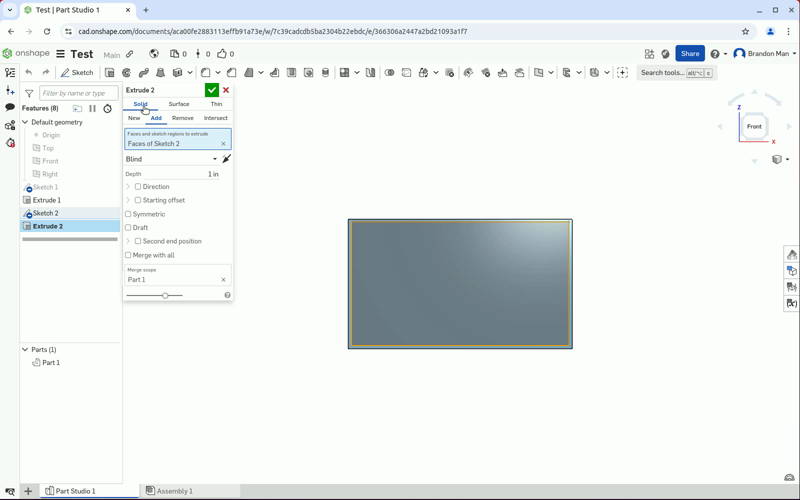
mouse_move(186, 120)
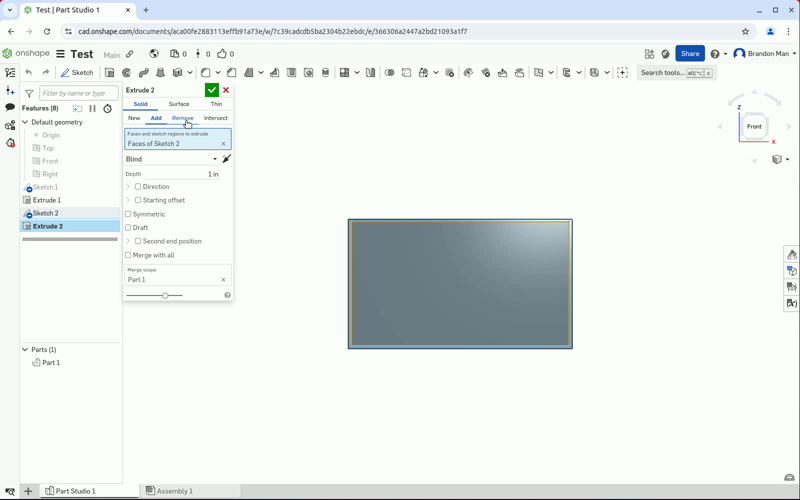
click(186, 120)
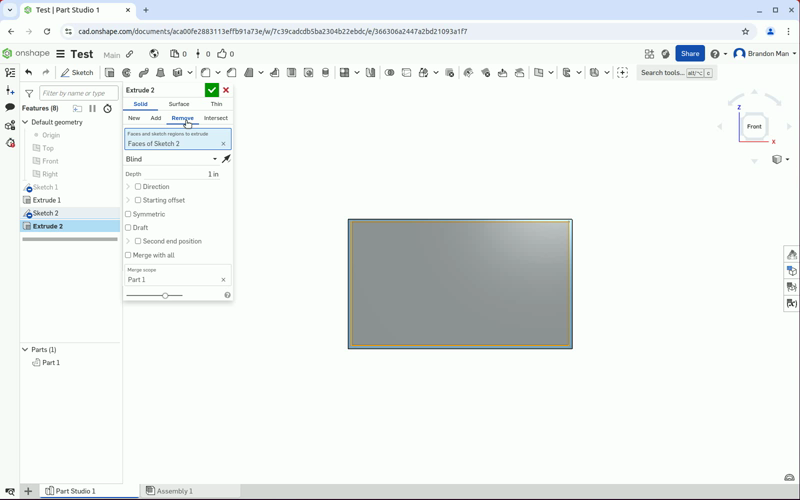
key(tab, 4)
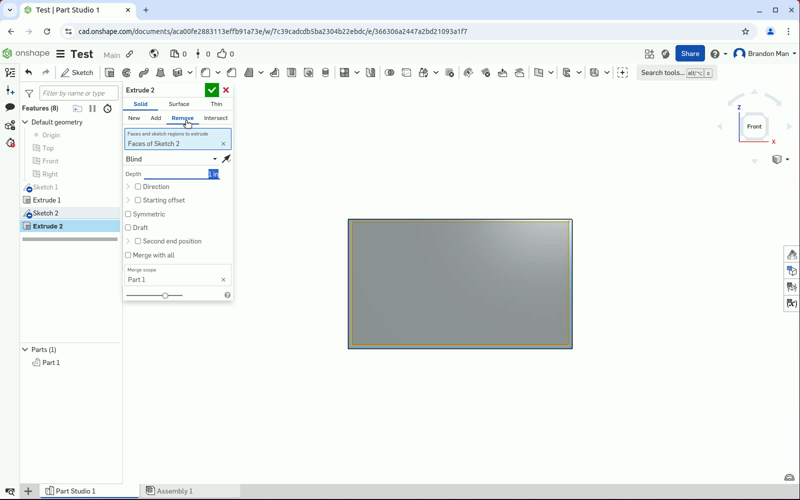
text(0.241)
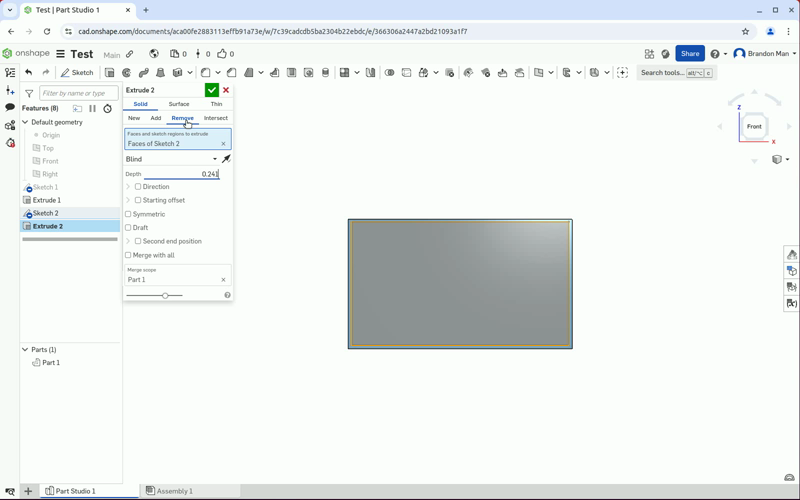
key(tab, 6)
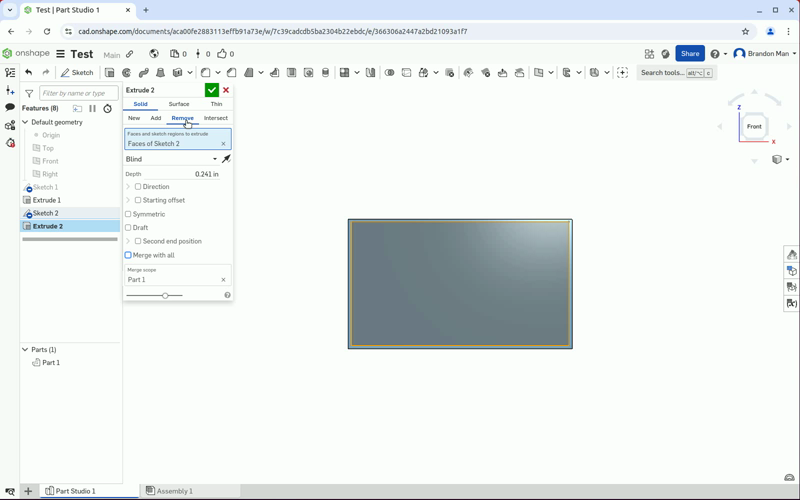
key(space)
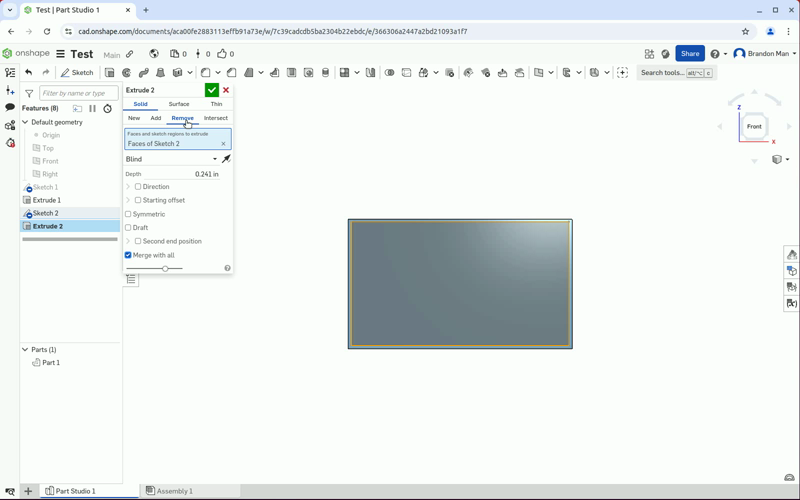
key(enter)
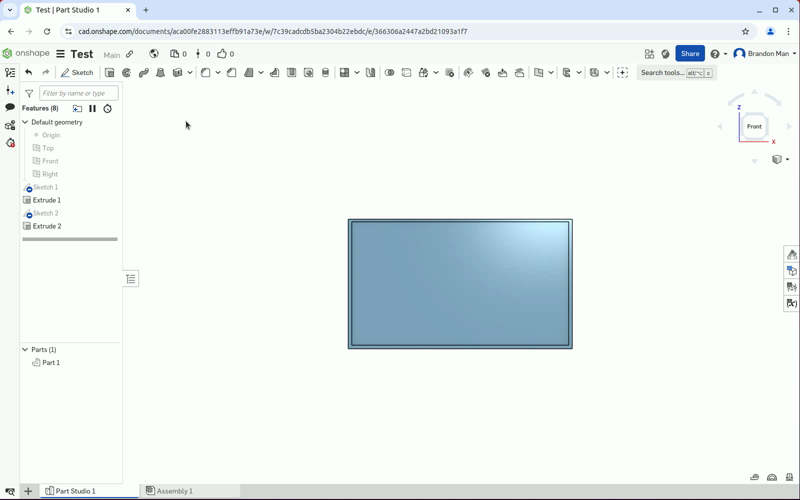
key(shift+h)
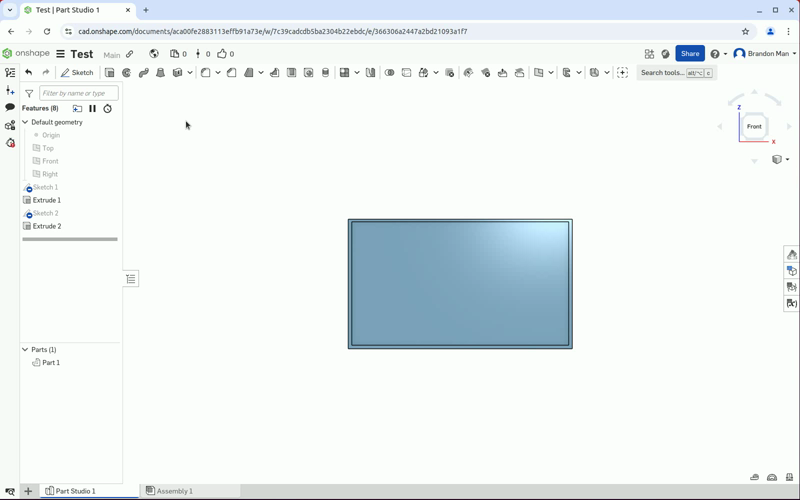
key(shift+h)
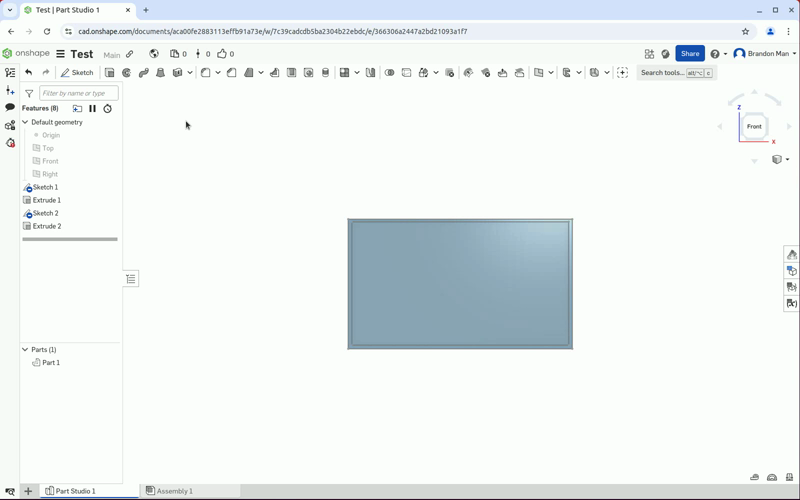
key(shift+7)
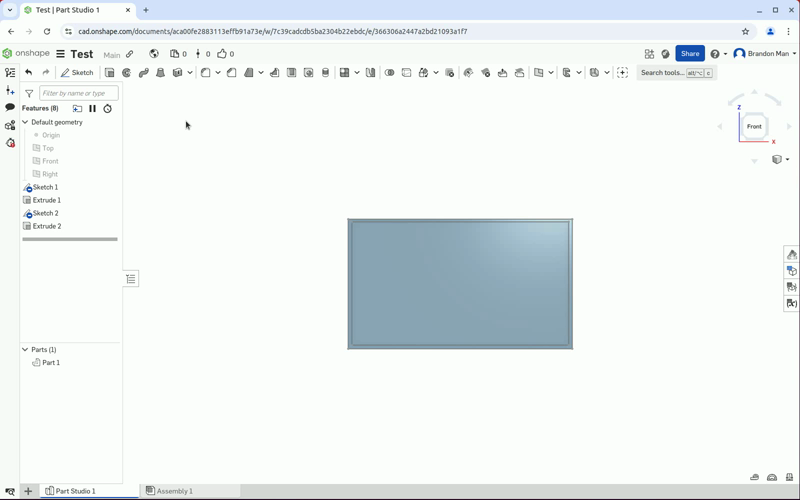
key(left, 2)
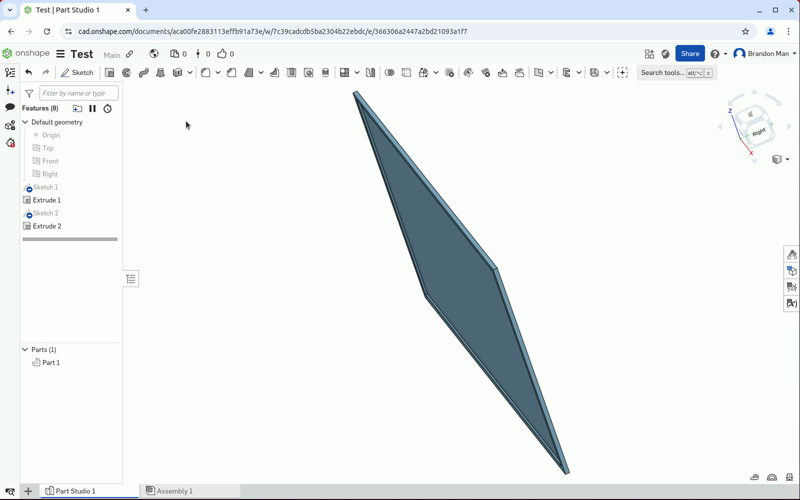
key(down, 2)
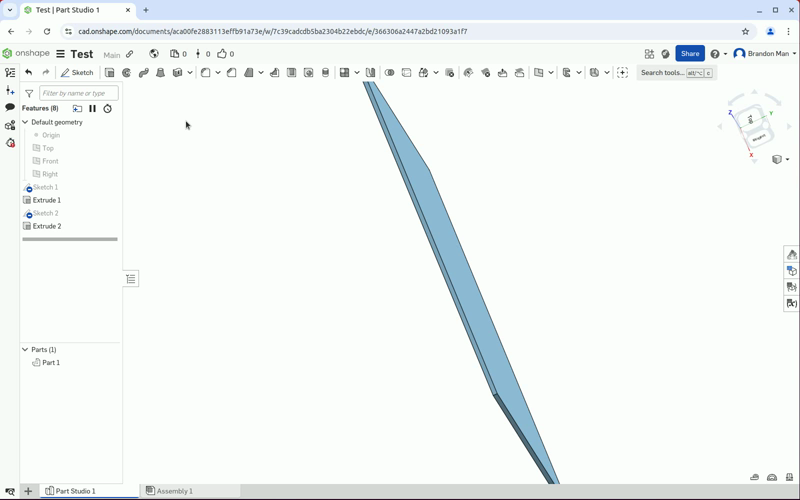
key(up, 2)
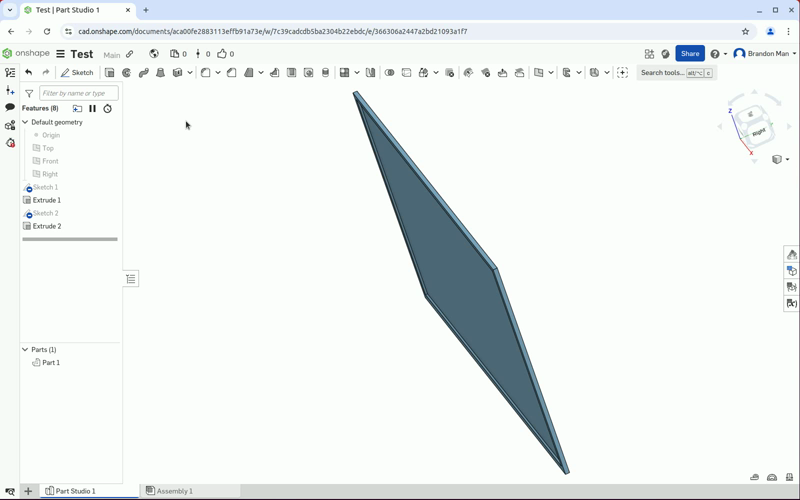
key(right, 2)
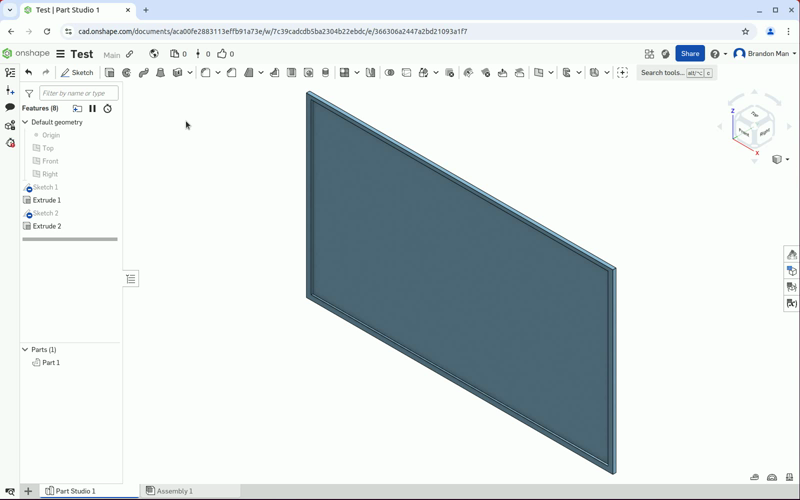
mouse_move(73, 189)
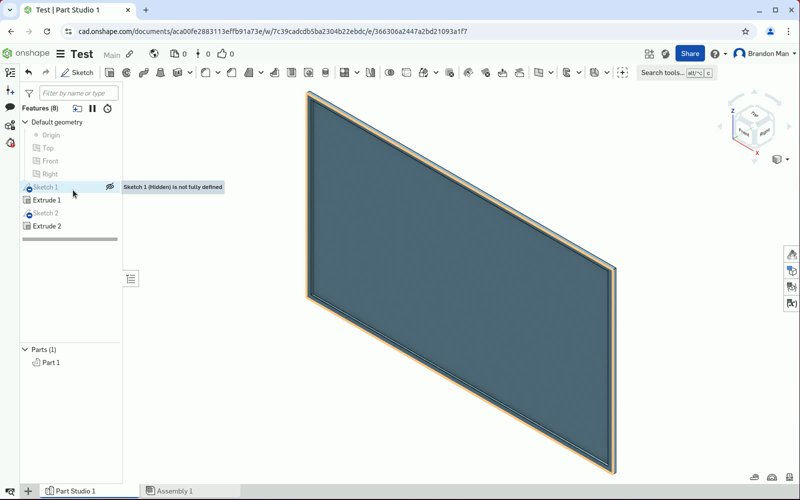
click(73, 189)